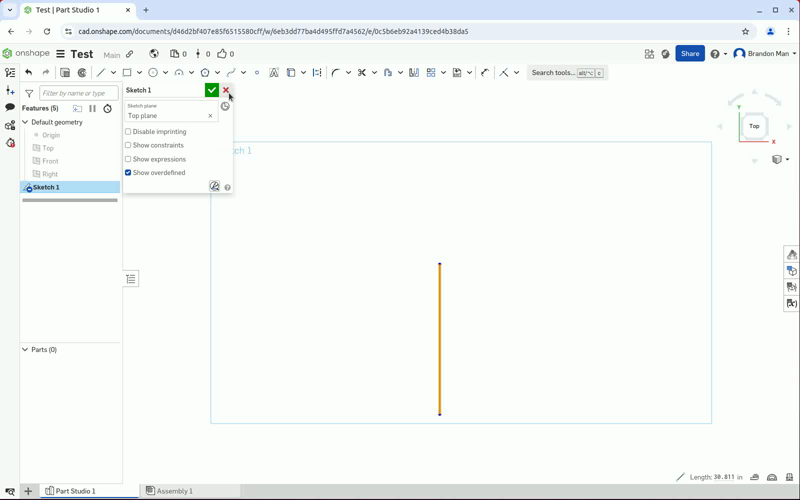
key(shift+h)
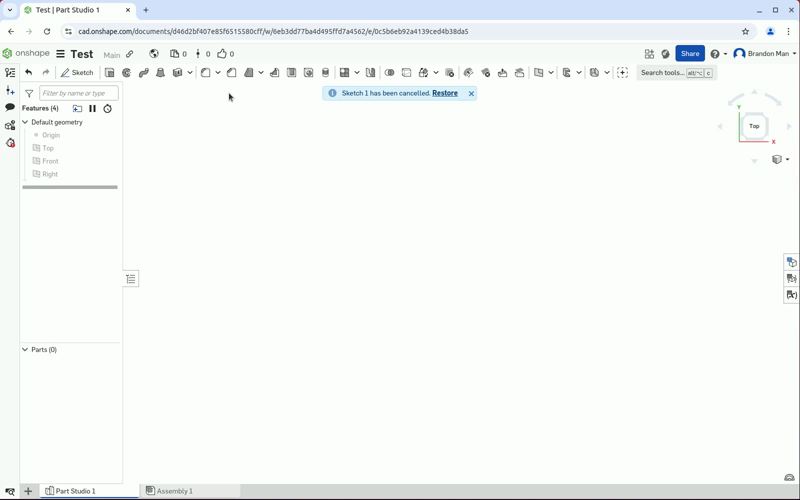
mouse_move(73, 352)
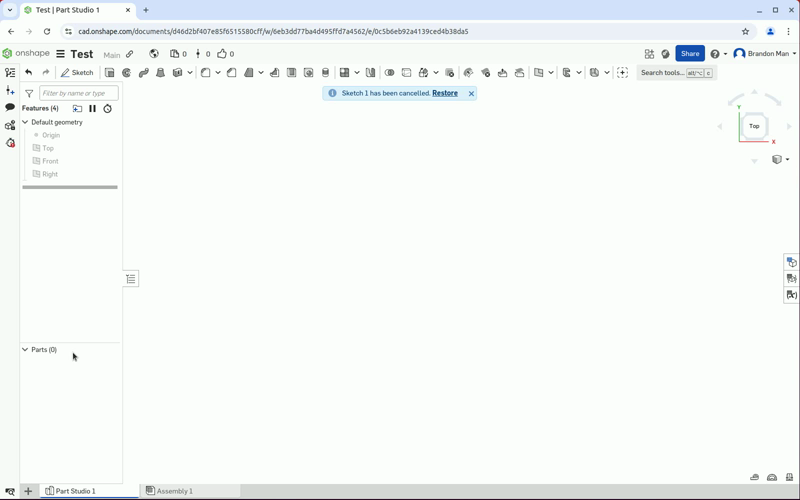
key(y)
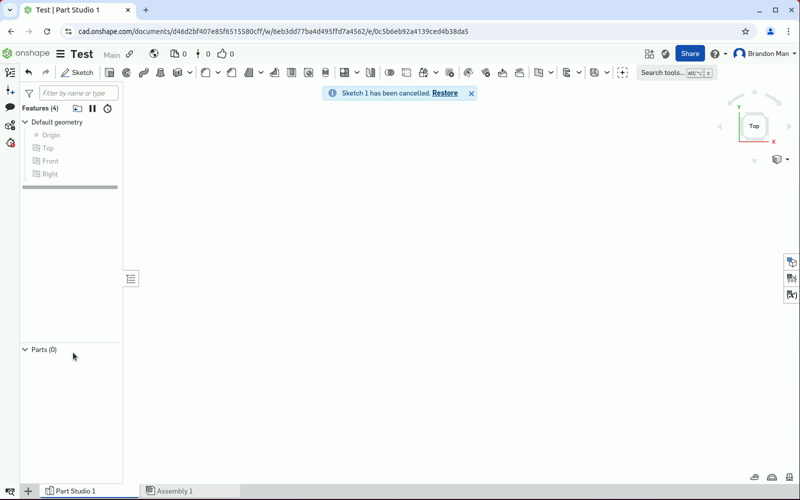
key(shift+p)
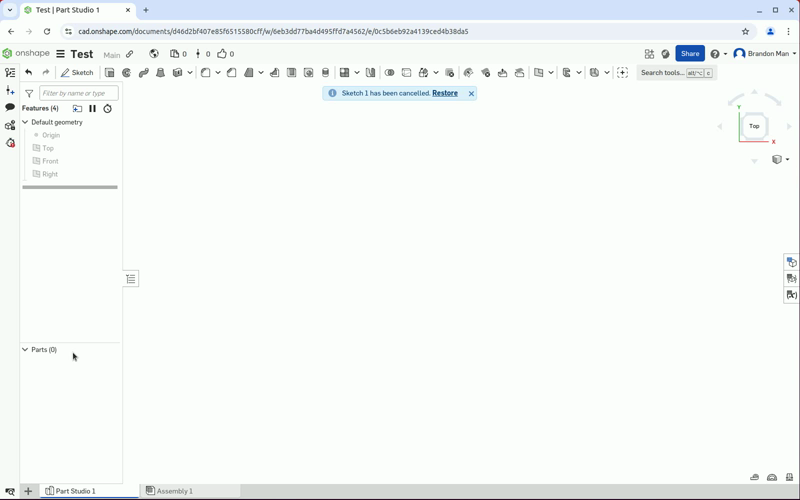
key(space)
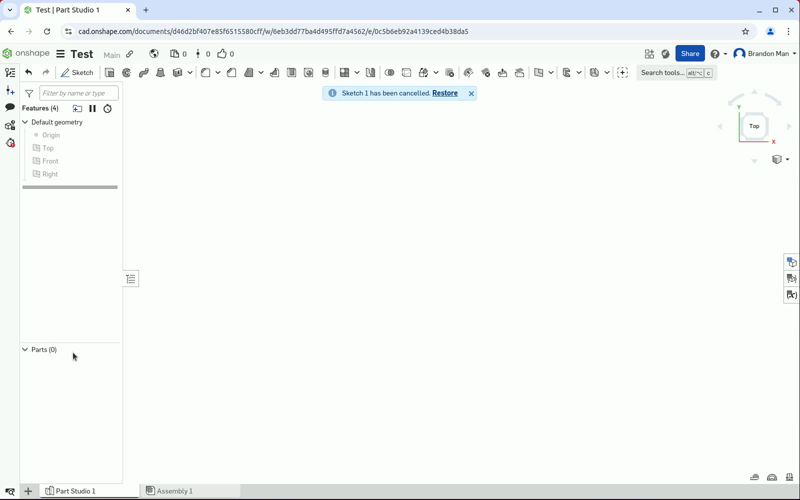
key_down(shift)
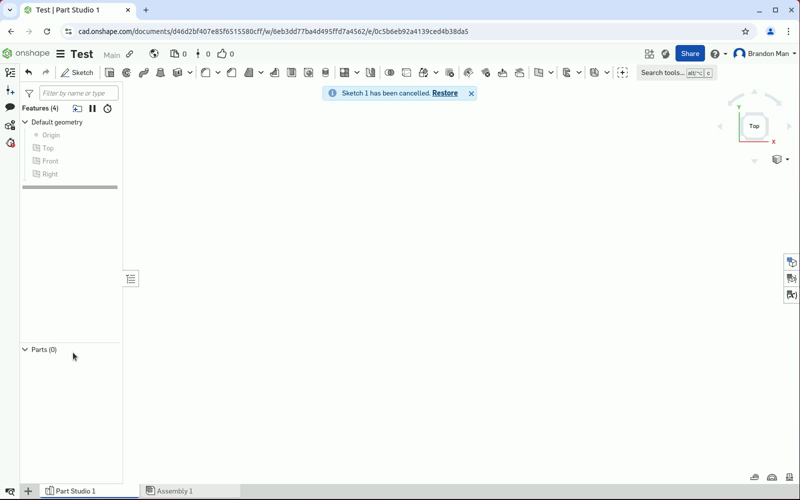
key(up)
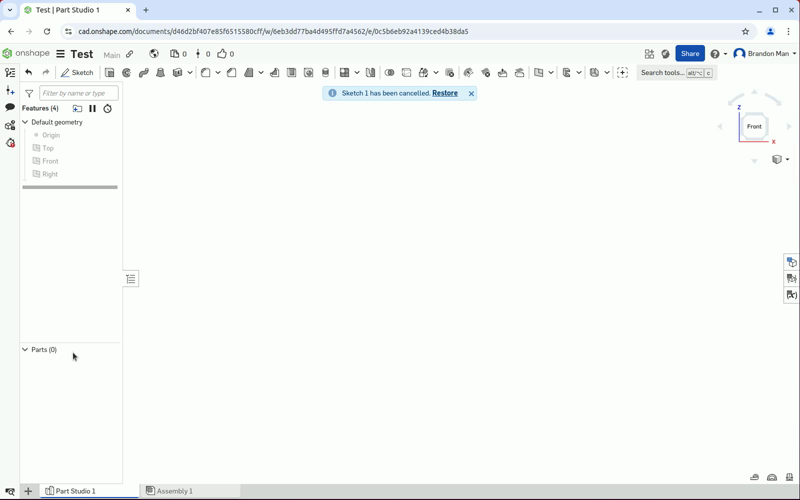
key_up(shift)
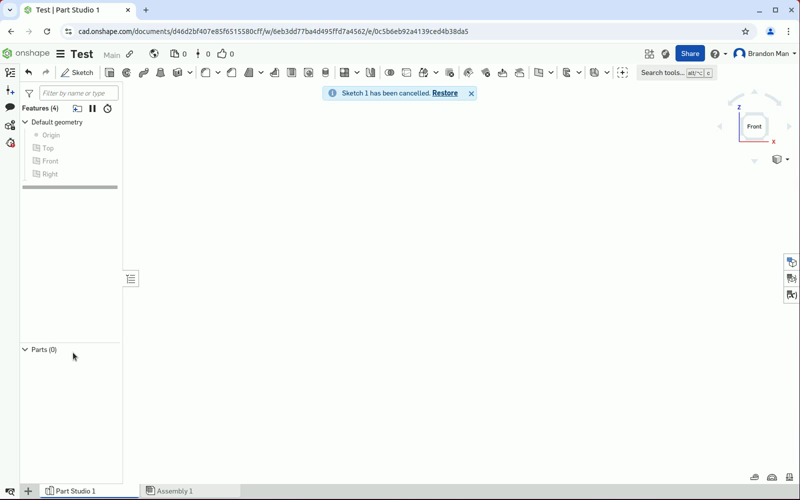
mouse_move(73, 352)
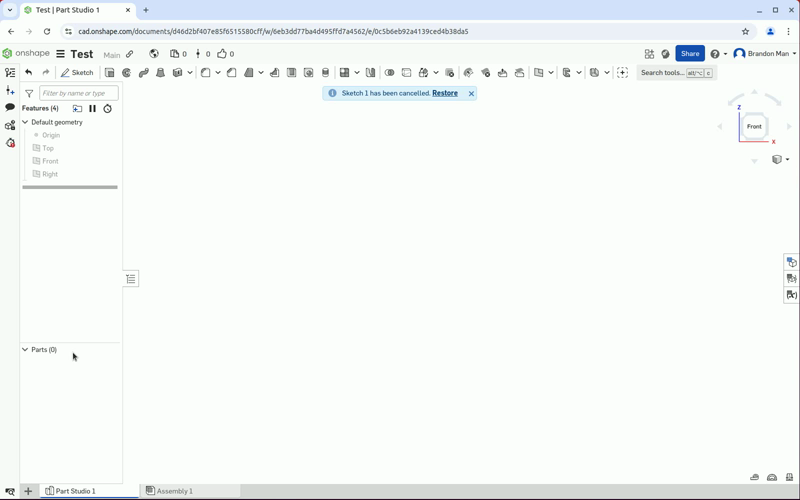
key(shift+y)
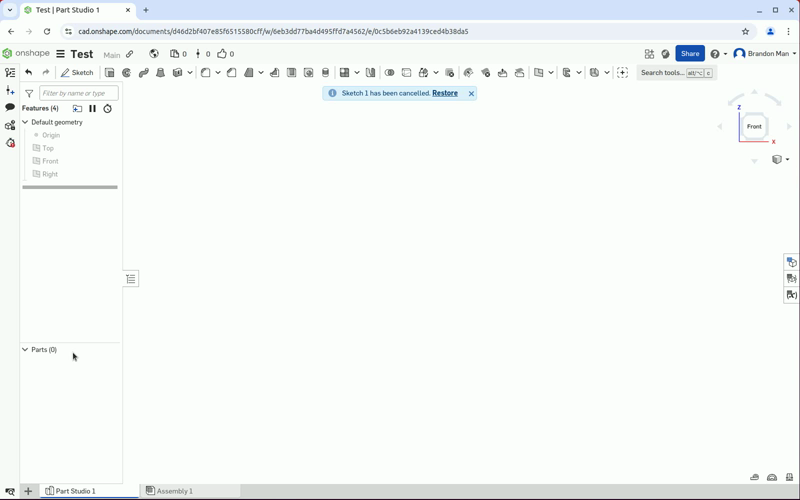
key(shift+s)
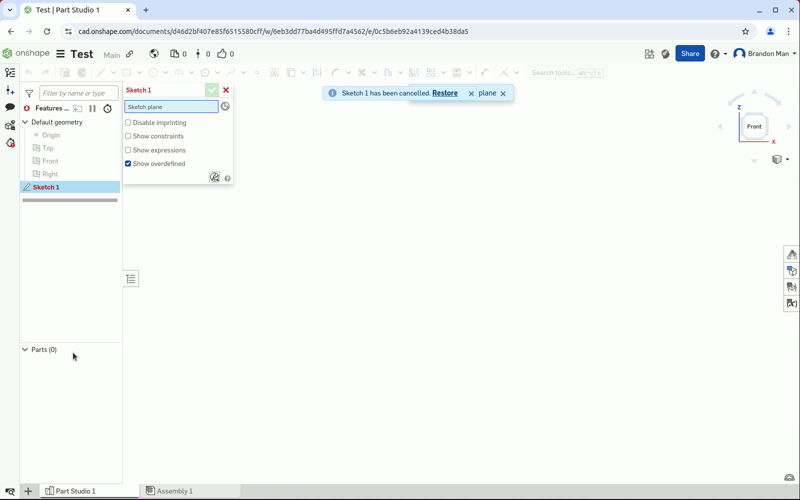
mouse_move(73, 163)
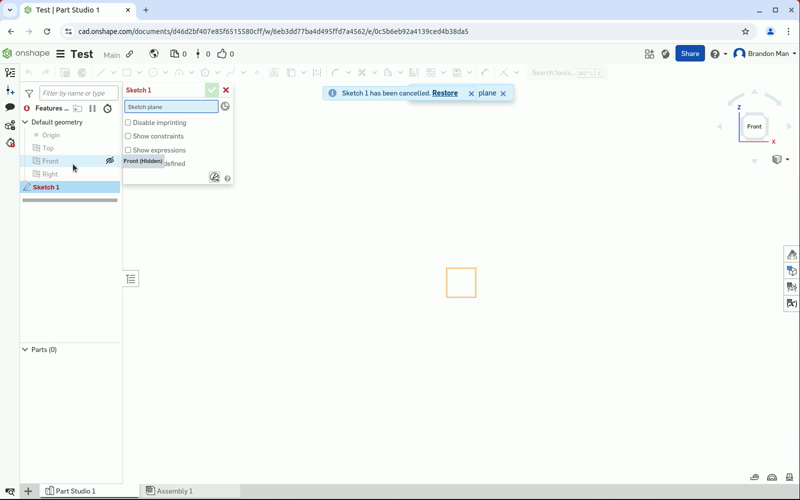
click(73, 163)
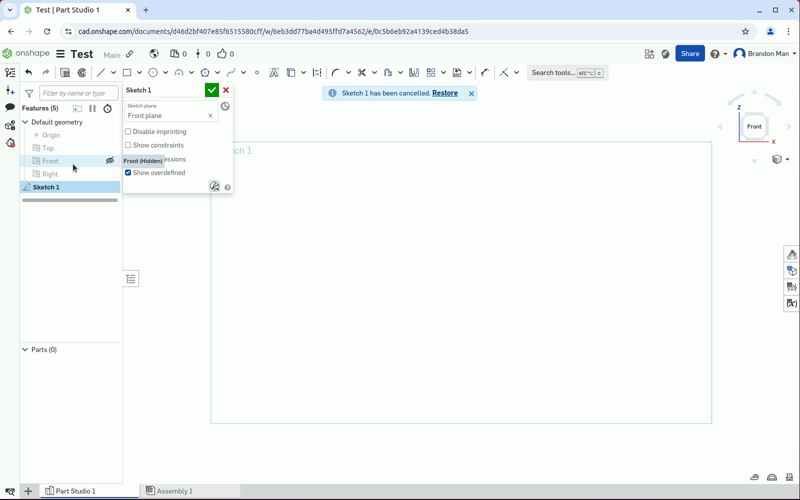
mouse_move(73, 352)
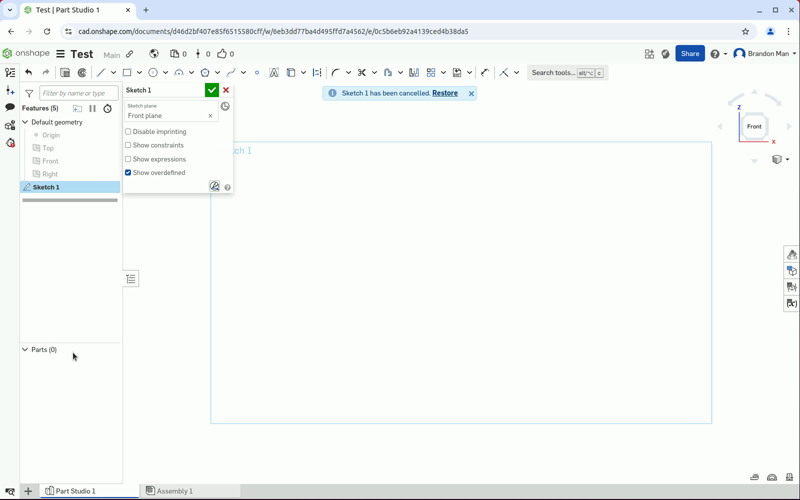
key(y)
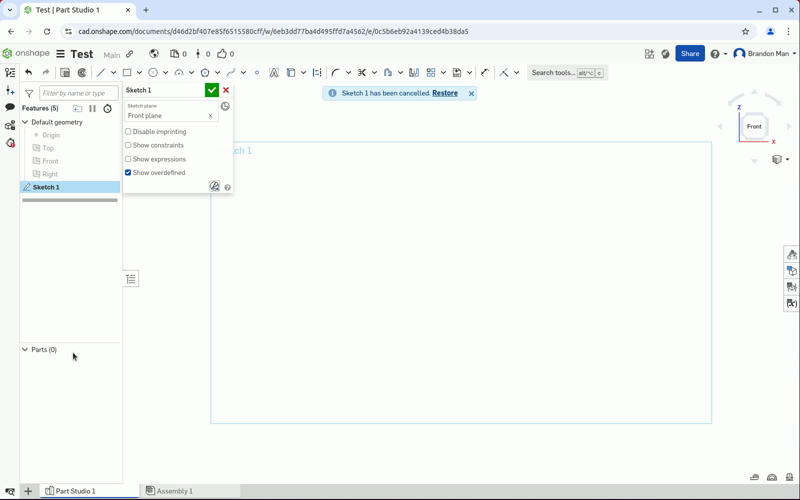
key(l)
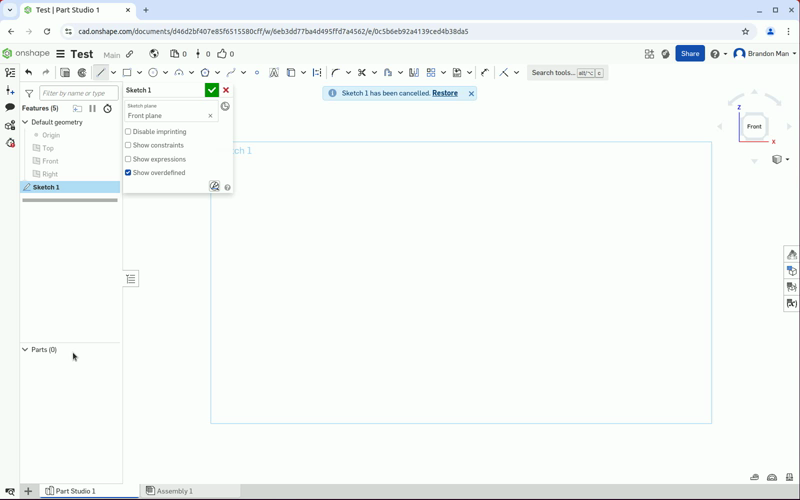
key_down(shift)
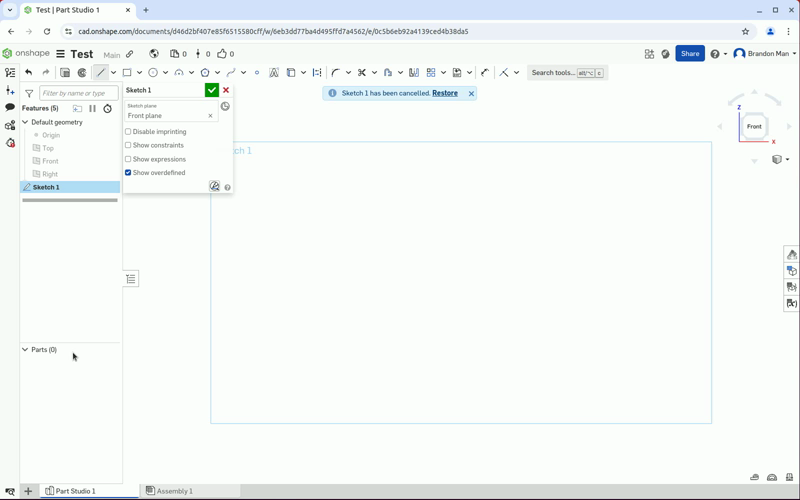
mouse_move(409, 334)
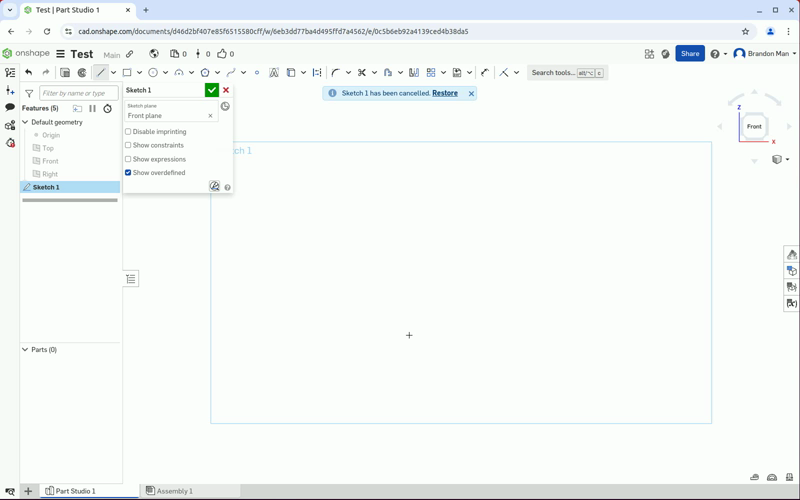
click(409, 334)
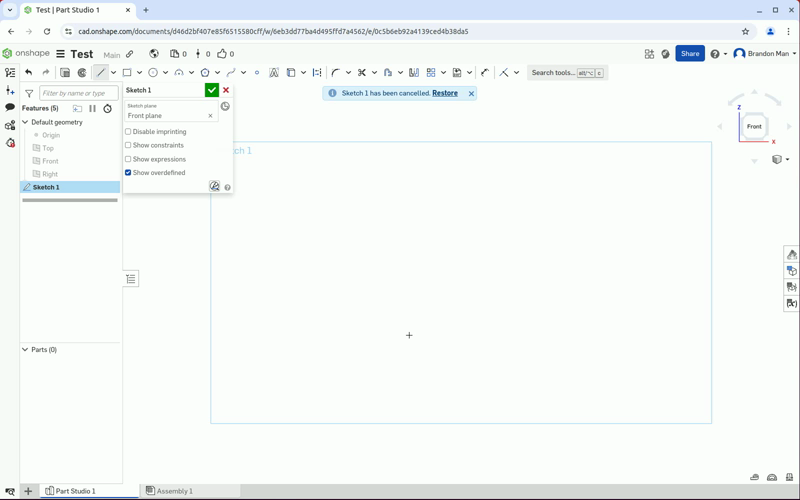
key_up(shift)
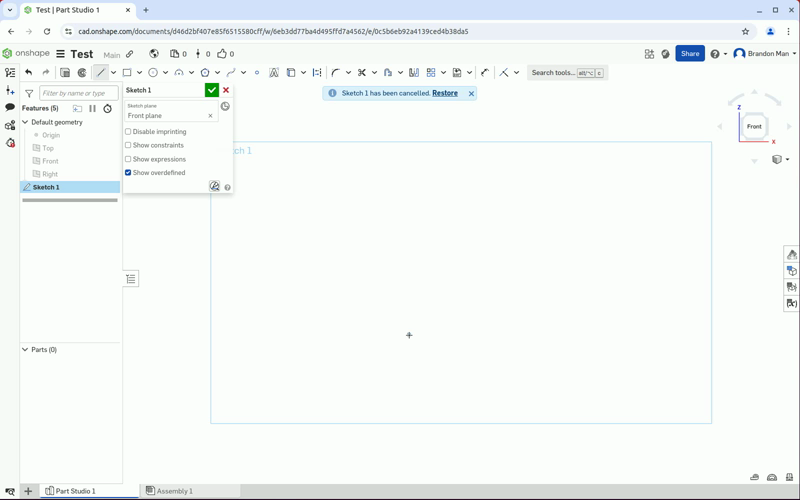
key_down(shift)
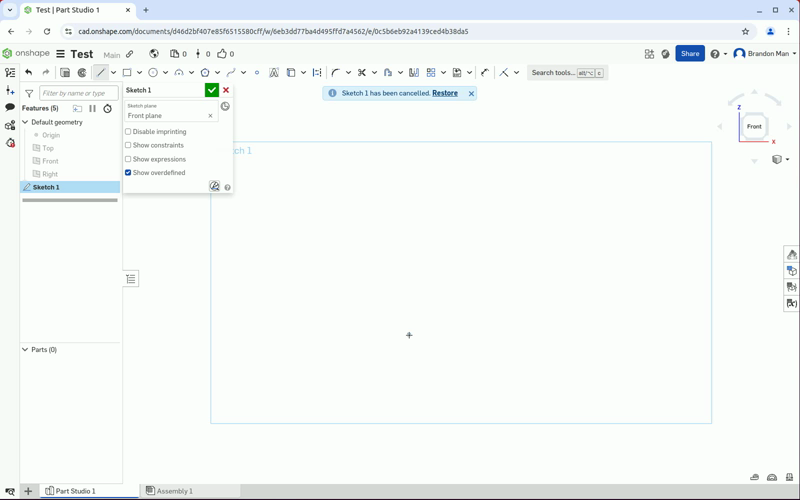
mouse_move(512, 334)
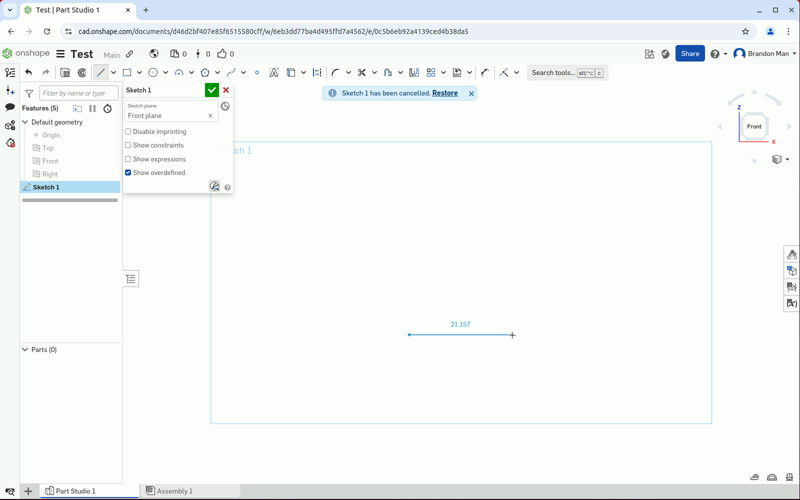
click(512, 334)
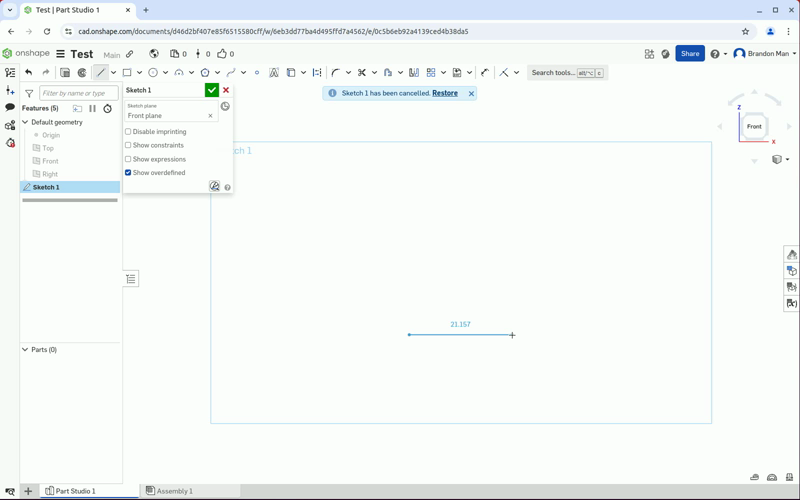
key_up(shift)
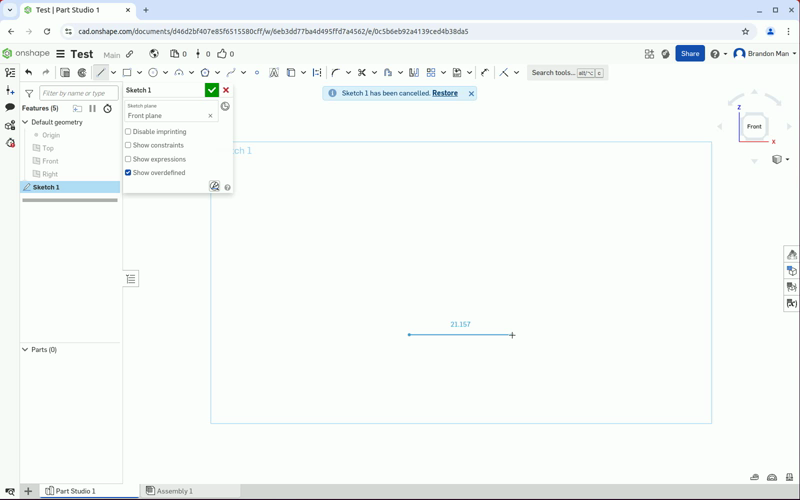
key_down(shift)
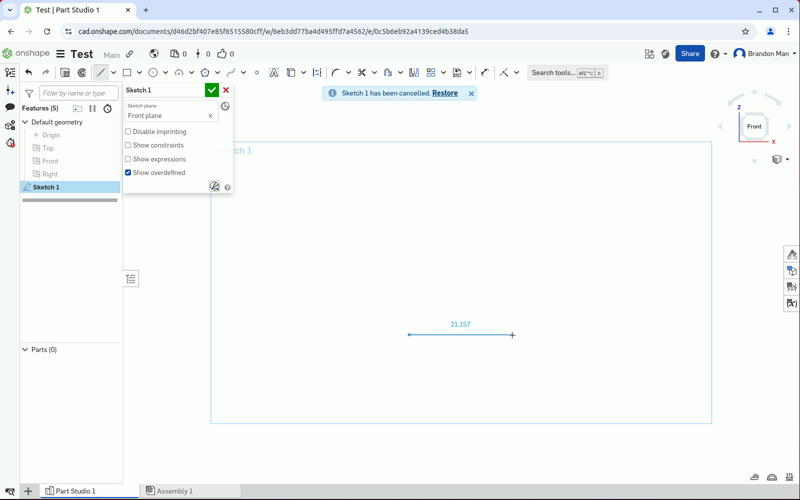
mouse_move(542, 334)
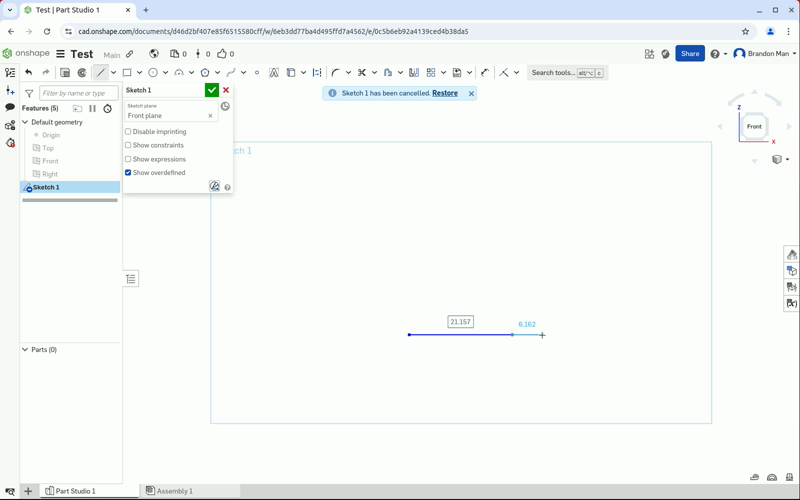
mouse_move(512, 315)
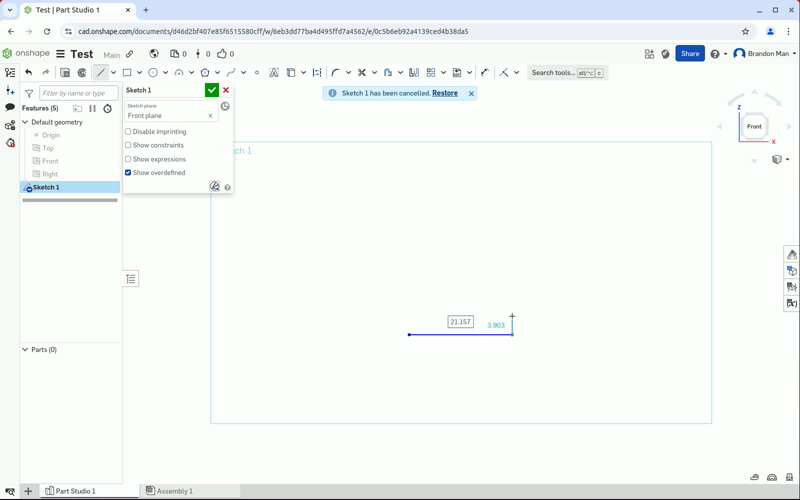
click(512, 315)
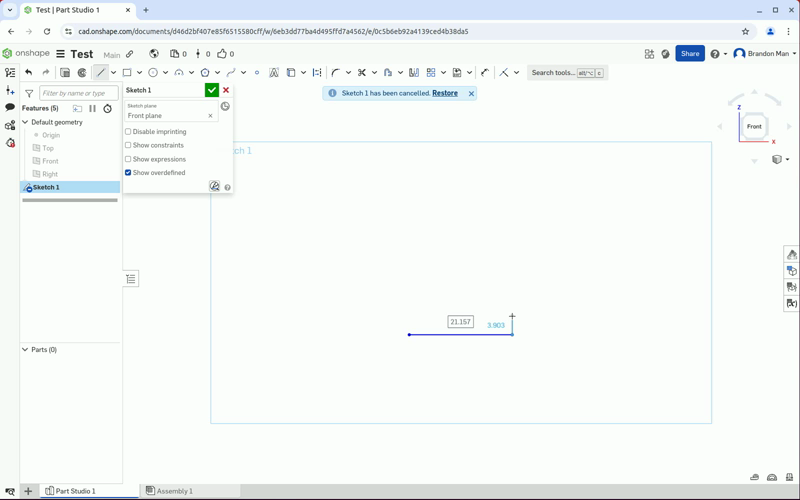
key_up(shift)
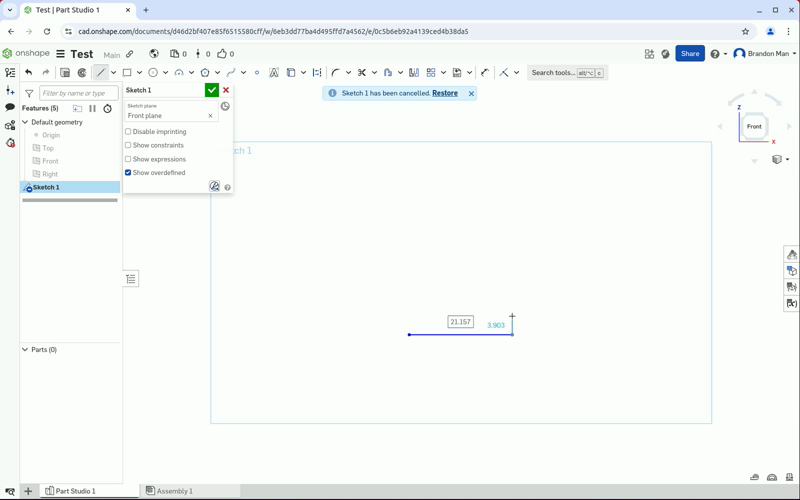
key_down(shift)
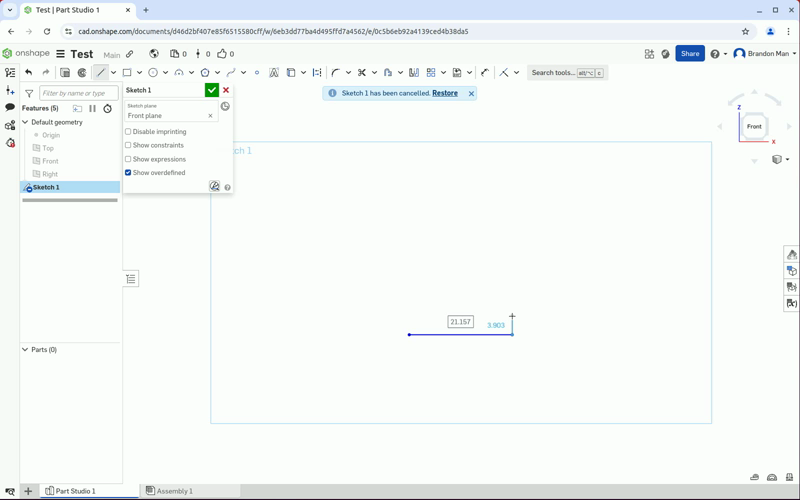
mouse_move(409, 315)
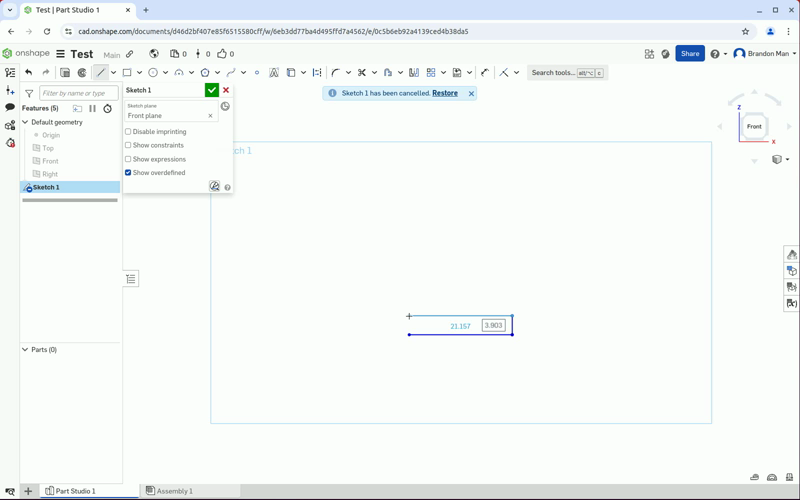
click(409, 315)
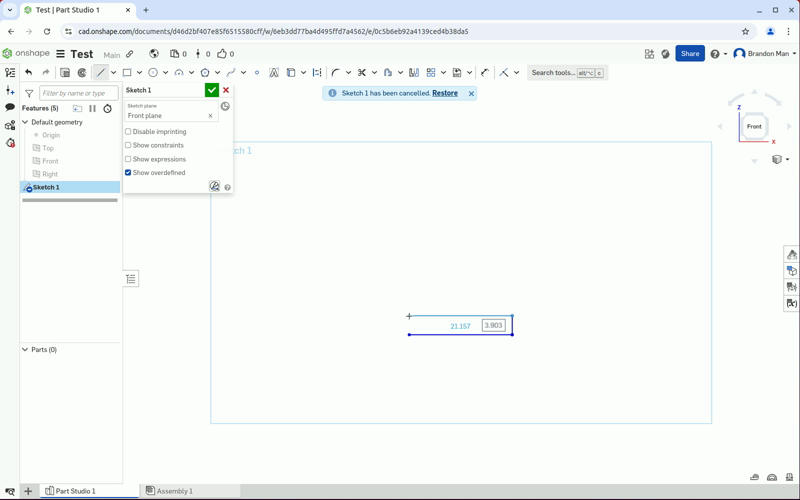
key_up(shift)
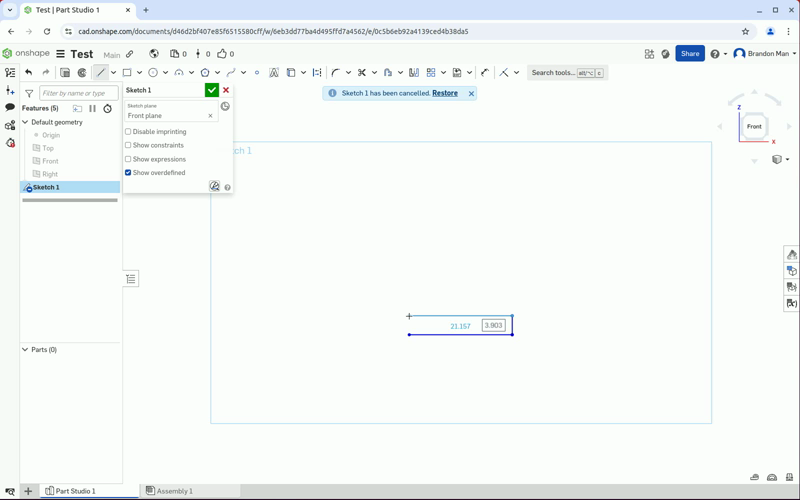
mouse_move(439, 315)
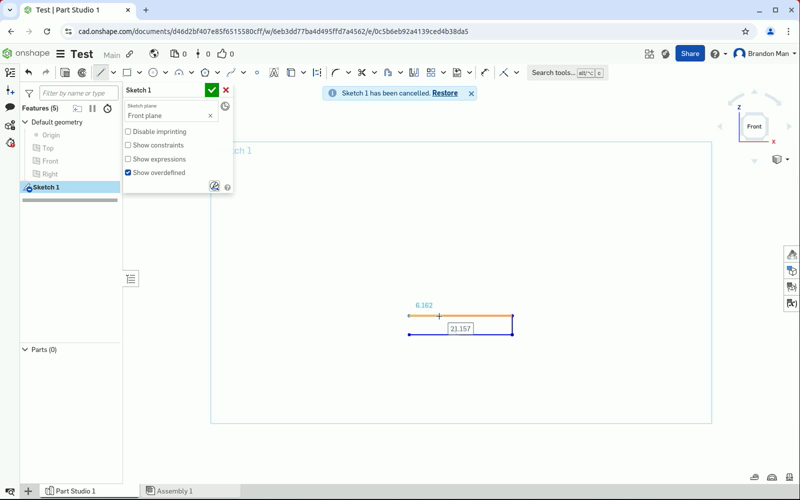
key_down(shift)
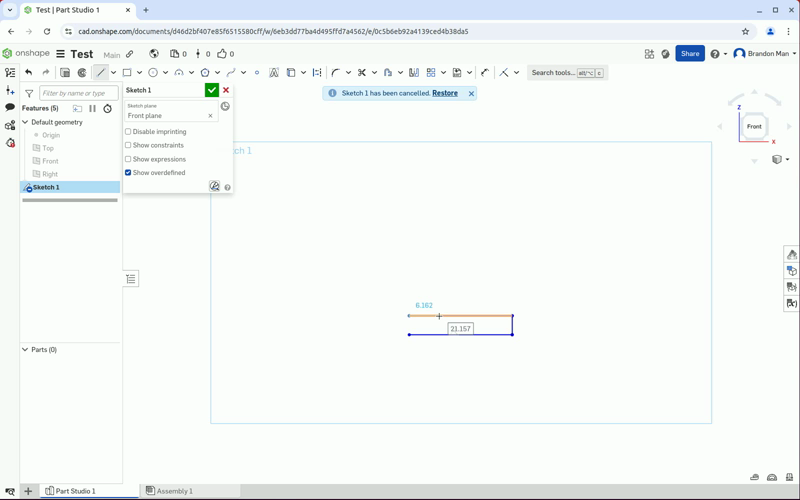
mouse_move(409, 334)
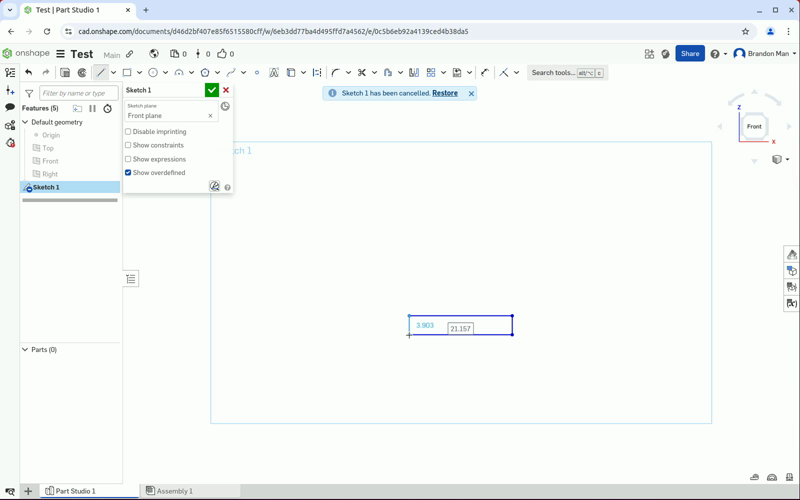
key_up(shift)
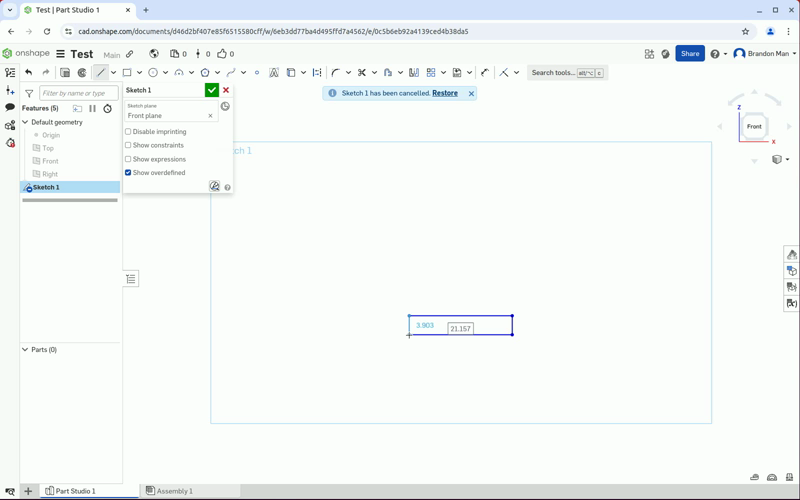
click(409, 334)
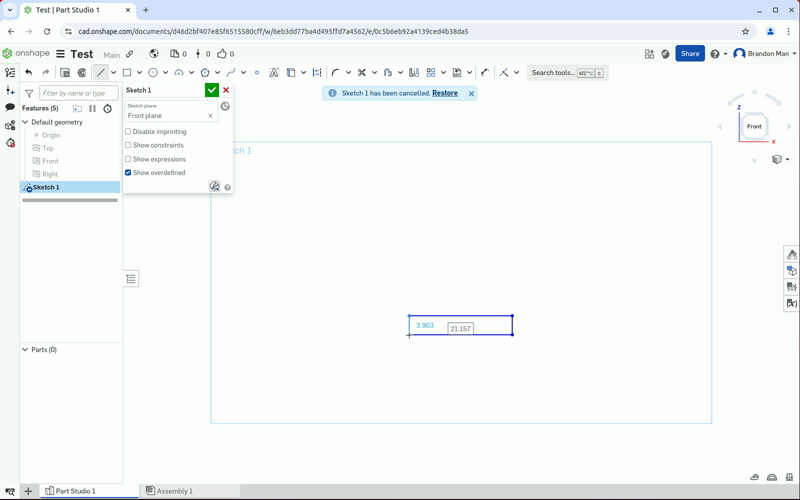
key(esc)
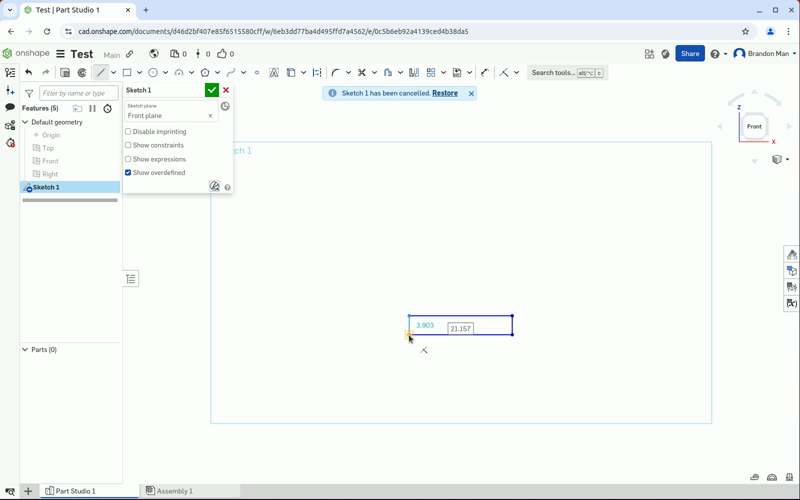
mouse_move(442, 326)
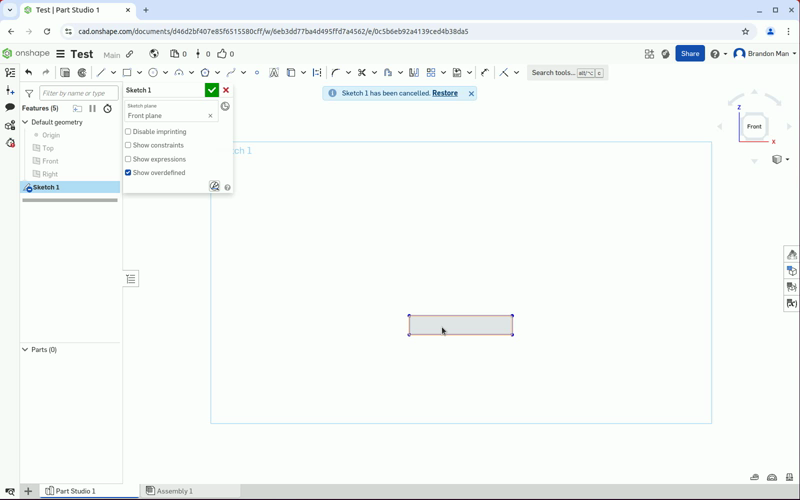
click(442, 326)
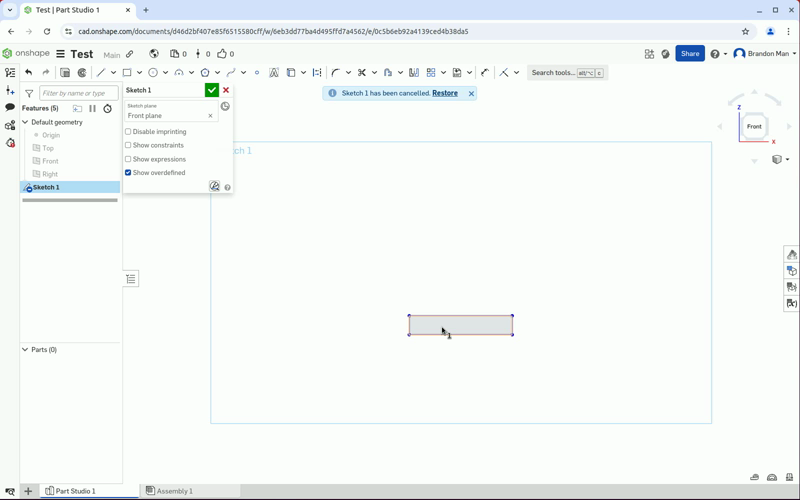
mouse_move(73, 352)
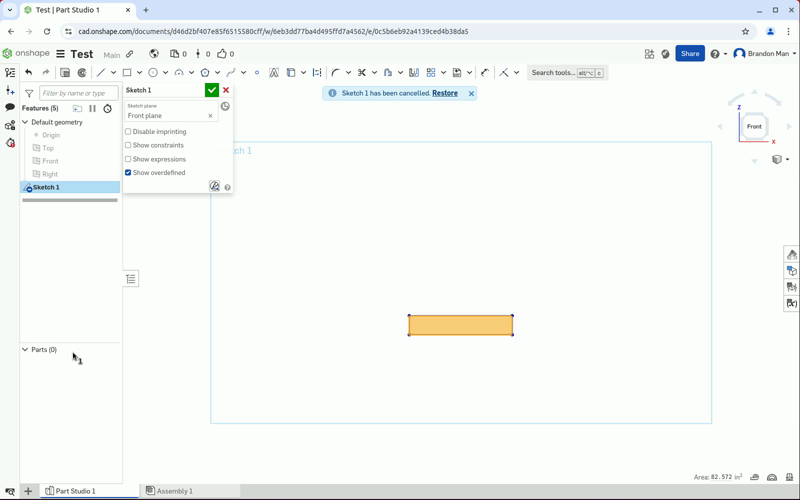
key(shift+y)
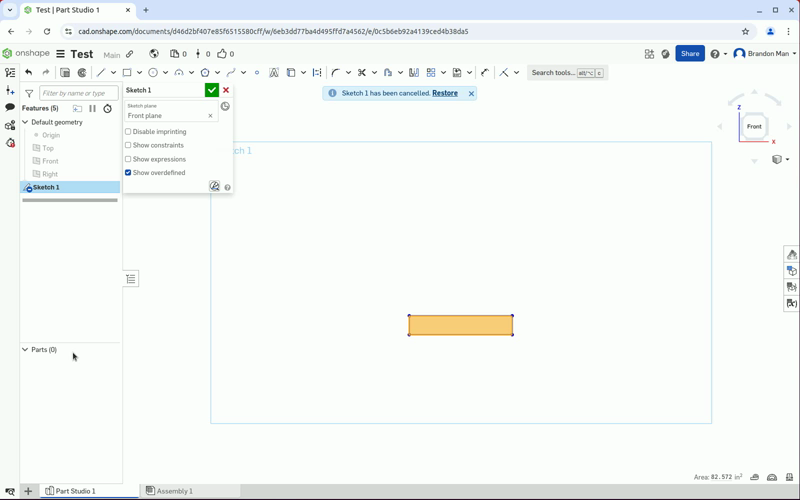
key(shift+e)
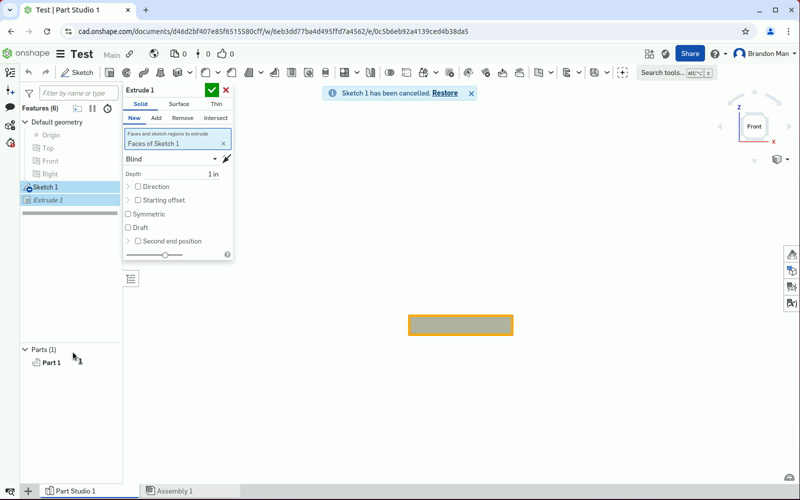
mouse_move(143, 106)
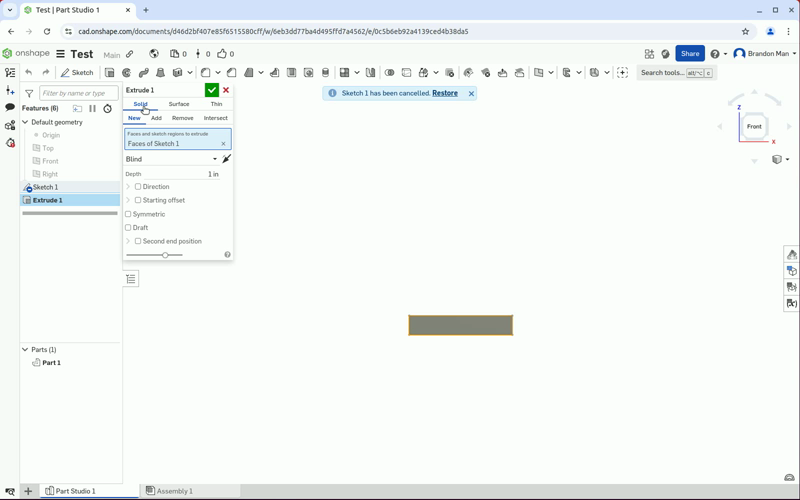
click(143, 106)
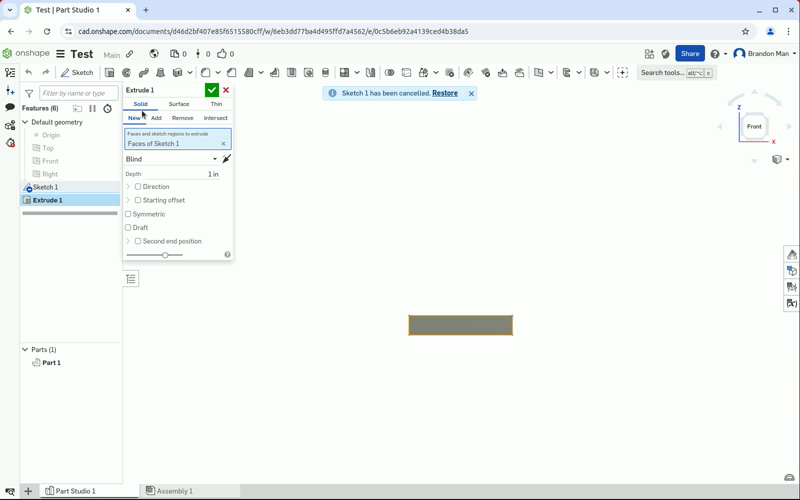
mouse_move(137, 120)
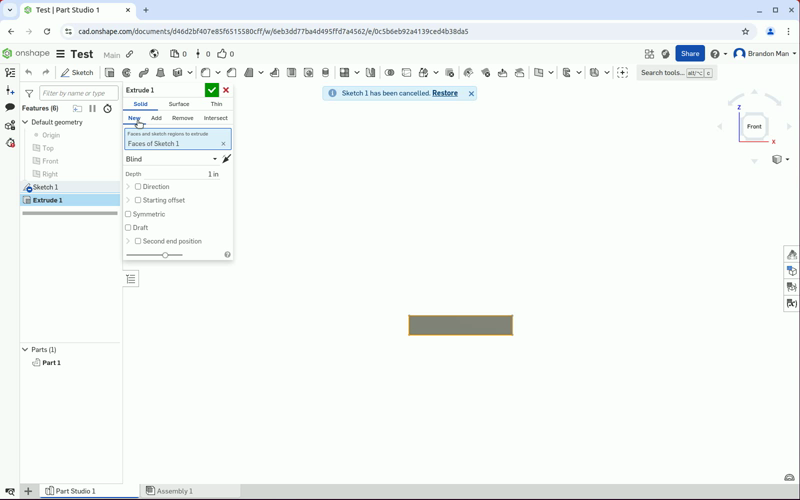
click(137, 120)
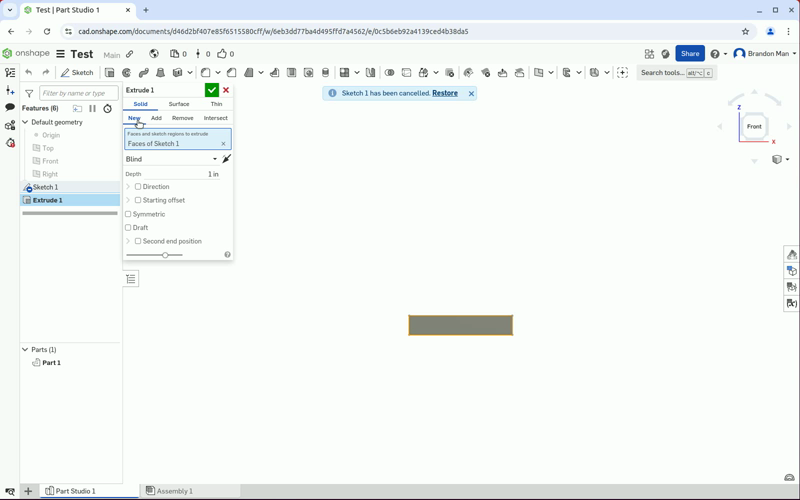
key(tab, 4)
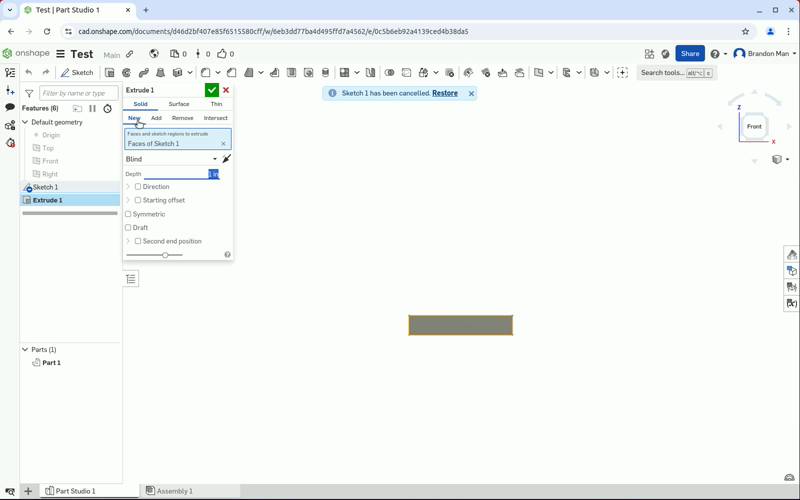
text(3.611)
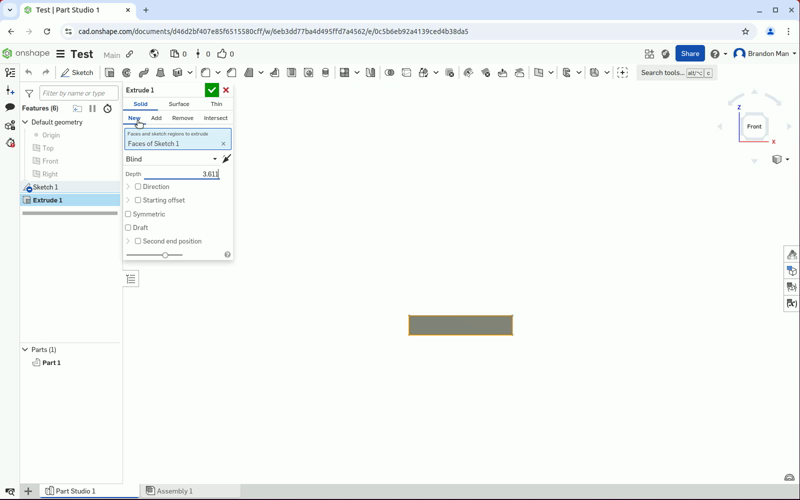
key(enter)
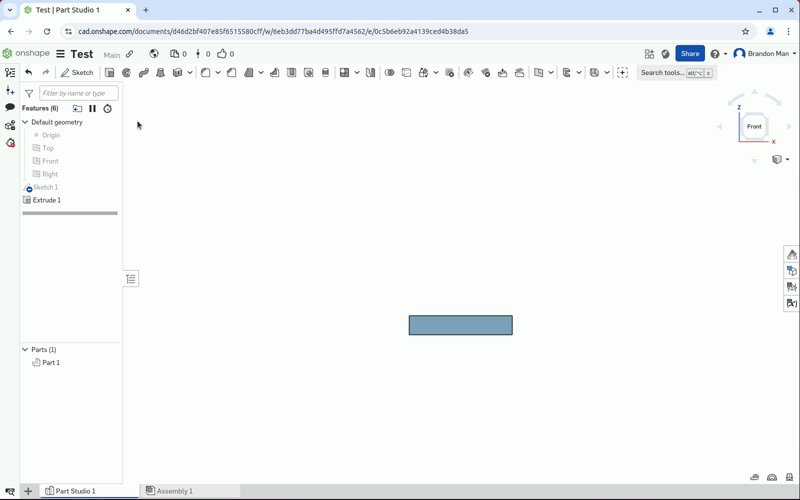
key(shift+h)
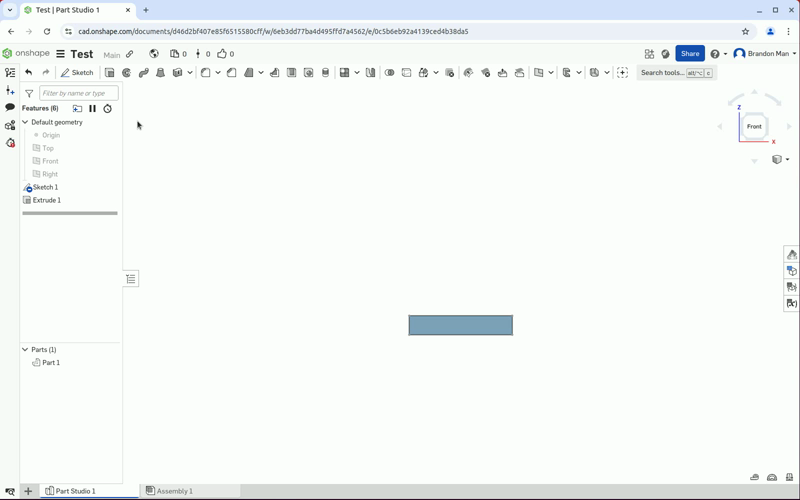
key(shift+h)
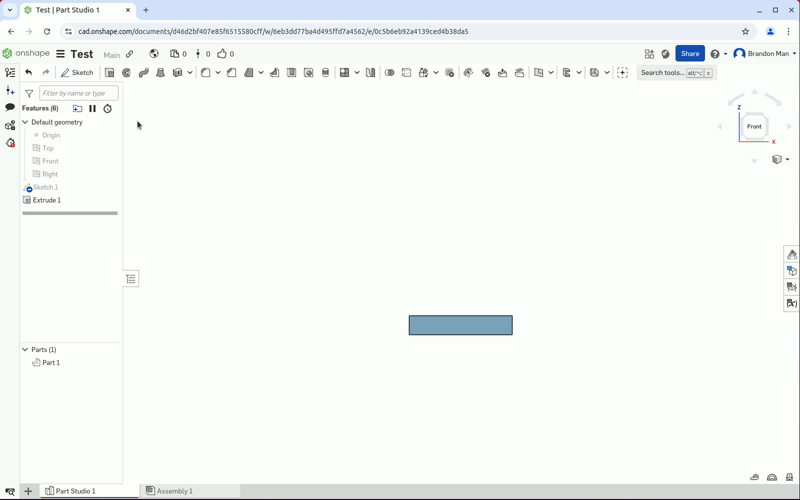
mouse_move(73, 189)
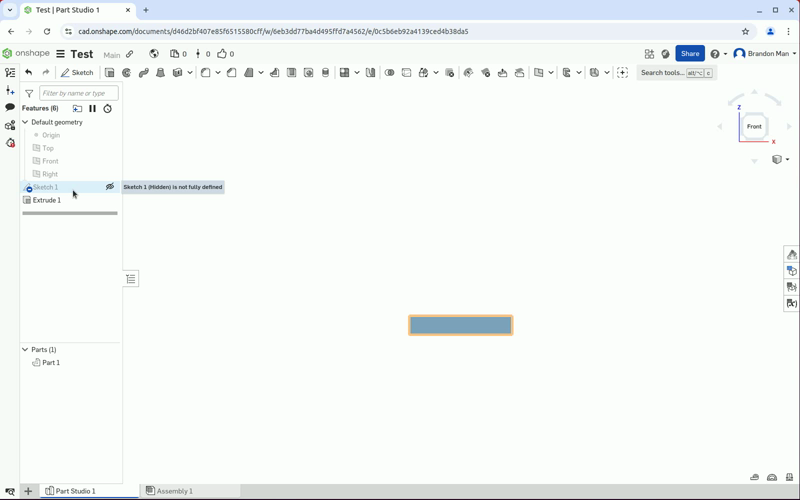
click(73, 189)
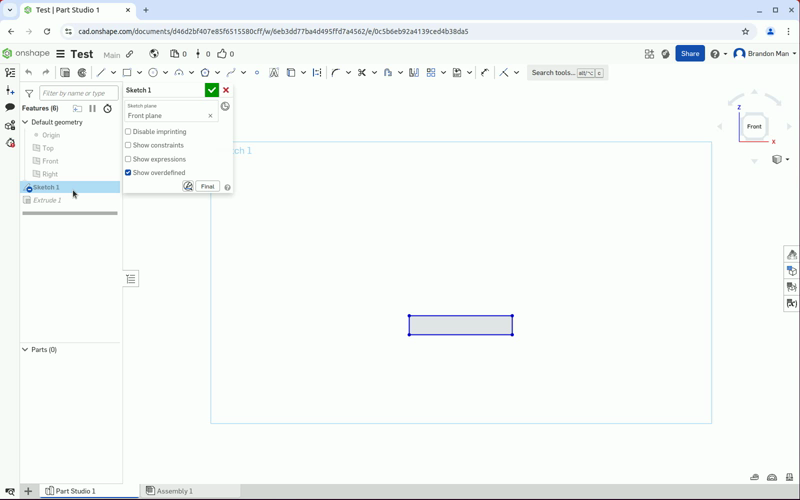
mouse_move(229, 92)
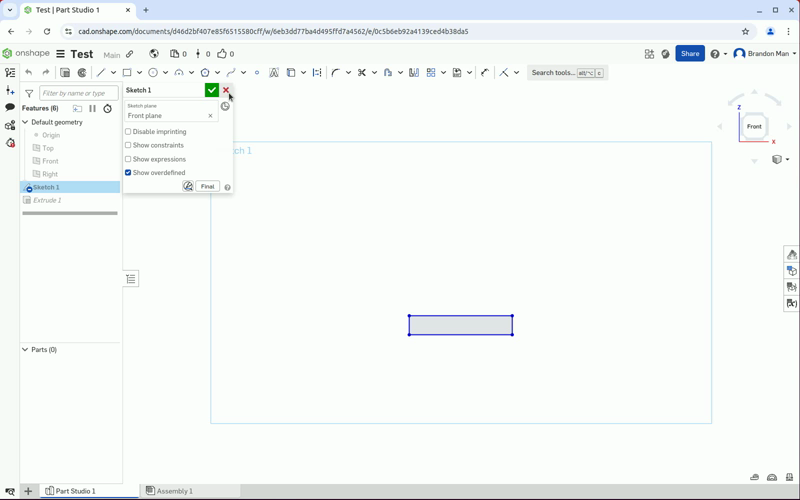
click(229, 92)
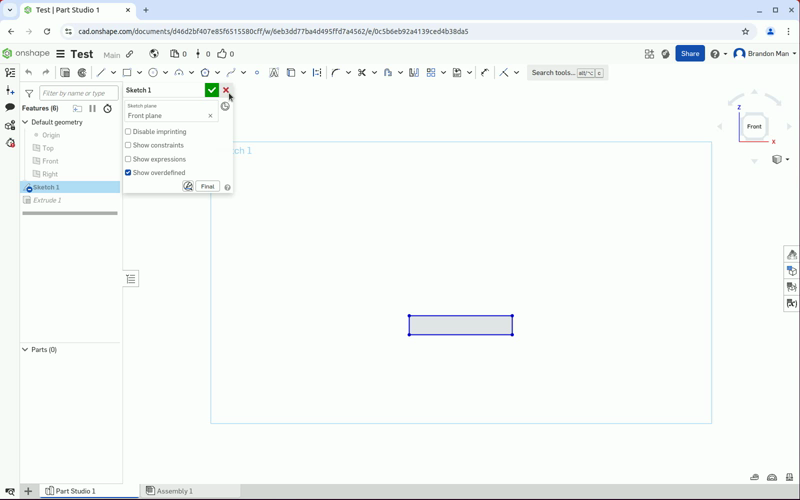
key(shift+s)
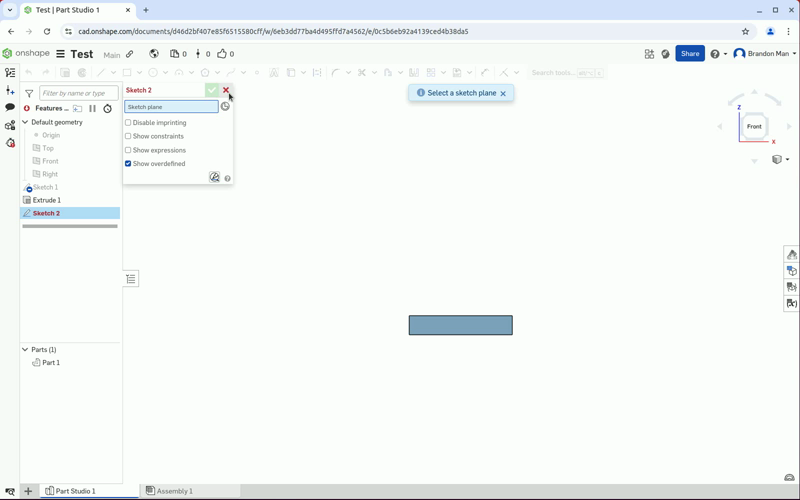
mouse_move(73, 163)
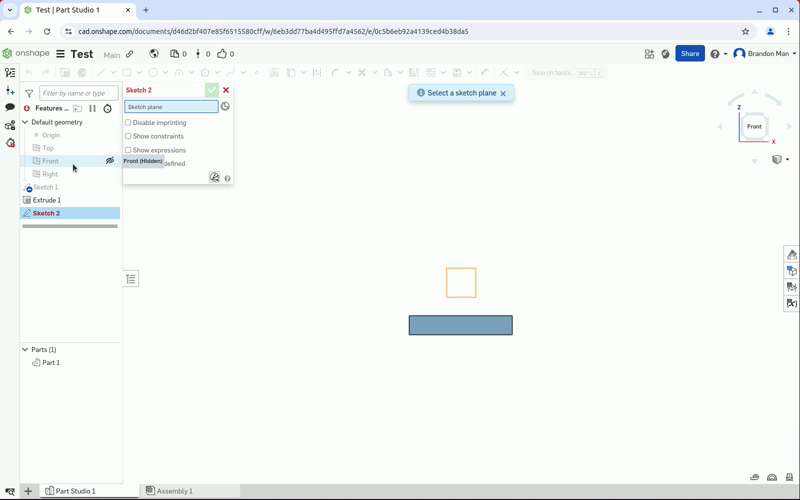
click(73, 163)
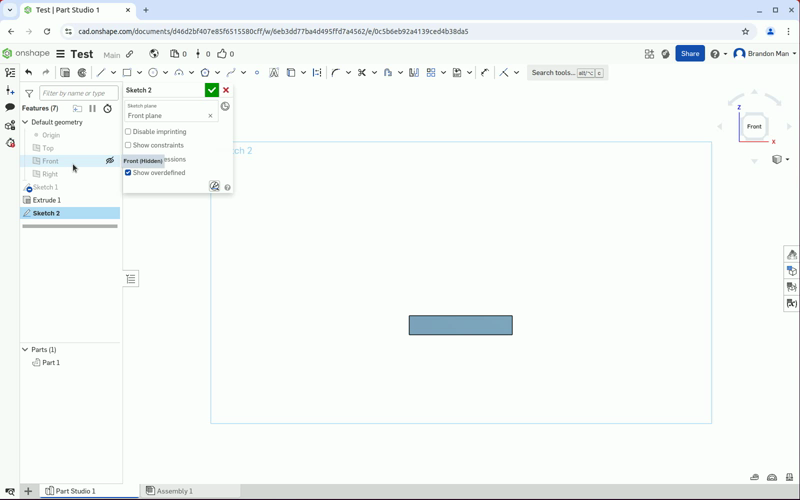
mouse_move(73, 352)
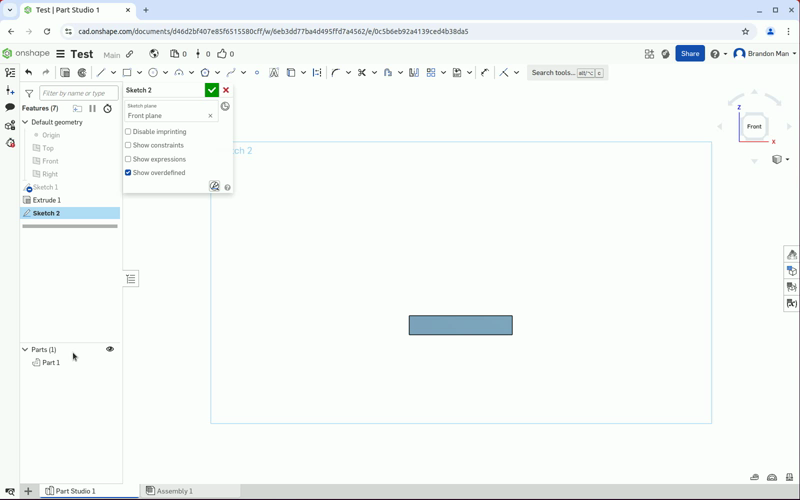
key(y)
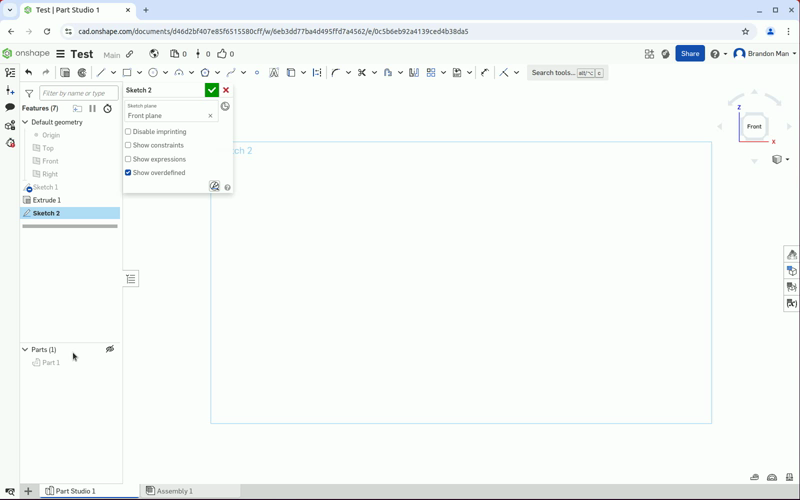
key(l)
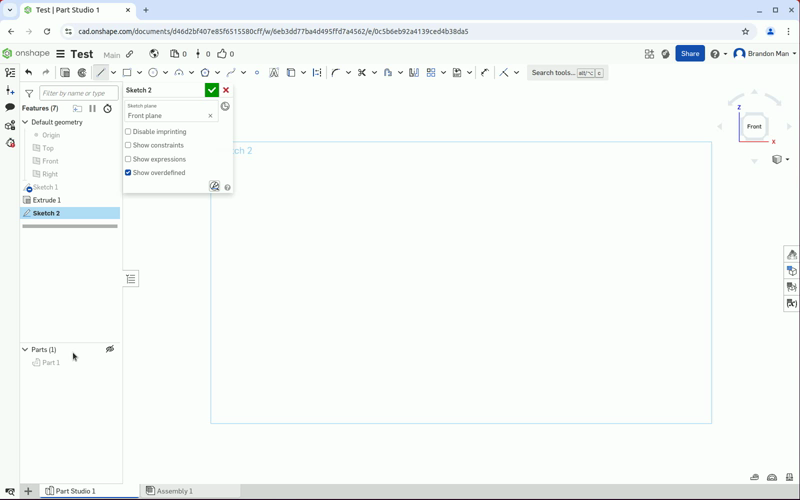
key_down(shift)
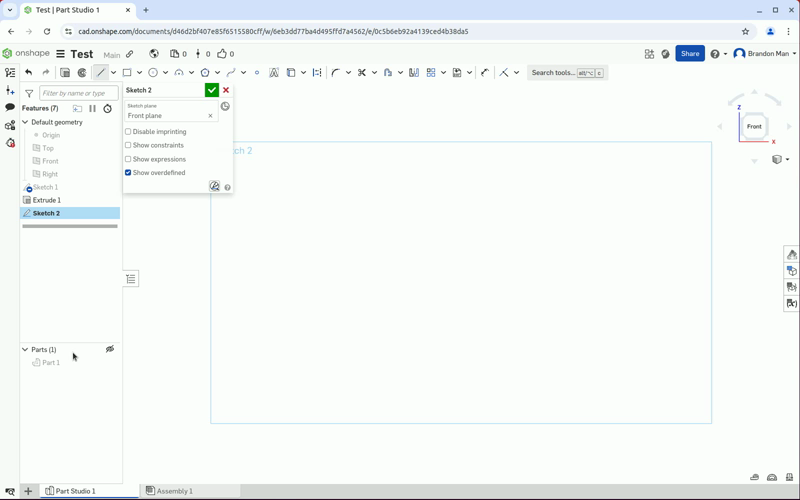
mouse_move(409, 316)
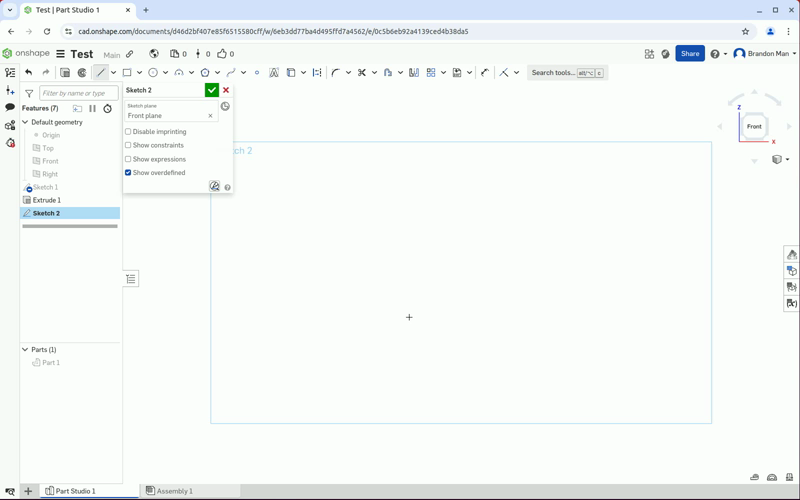
click(409, 316)
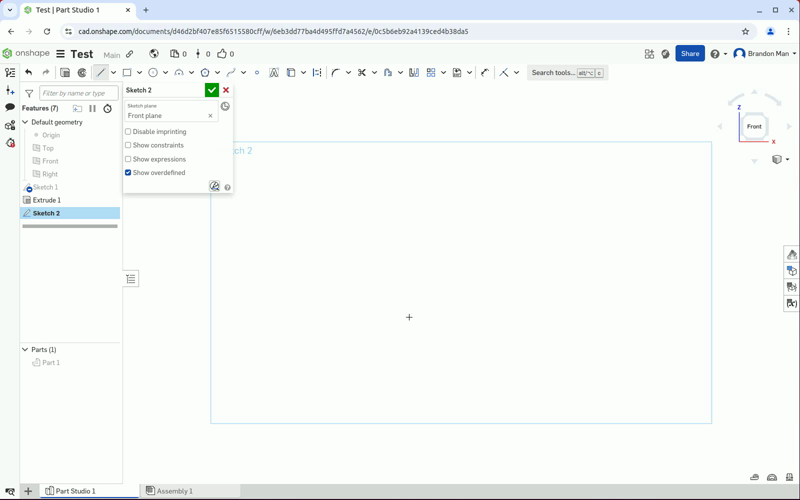
key_up(shift)
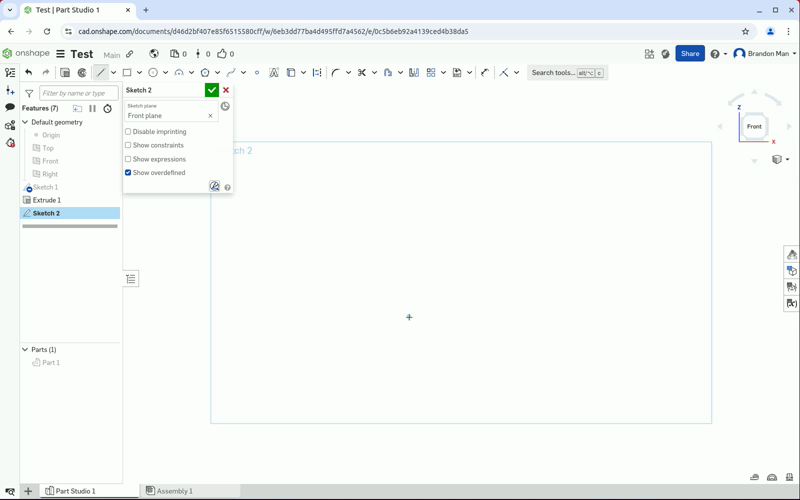
key_down(shift)
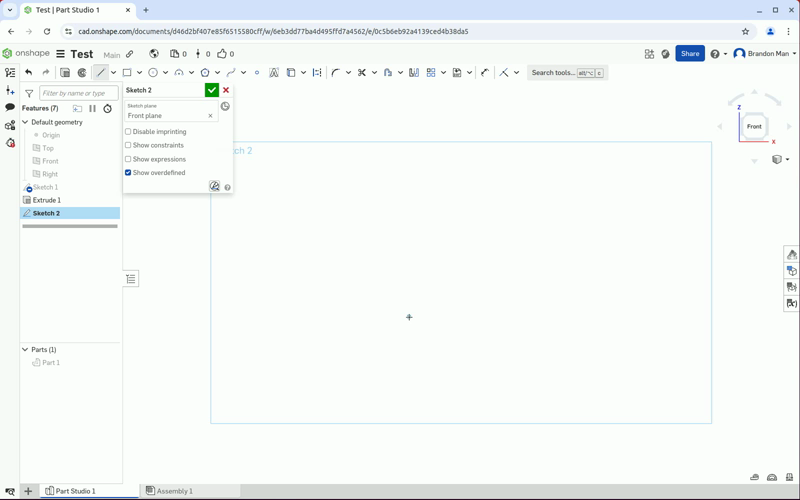
mouse_move(512, 317)
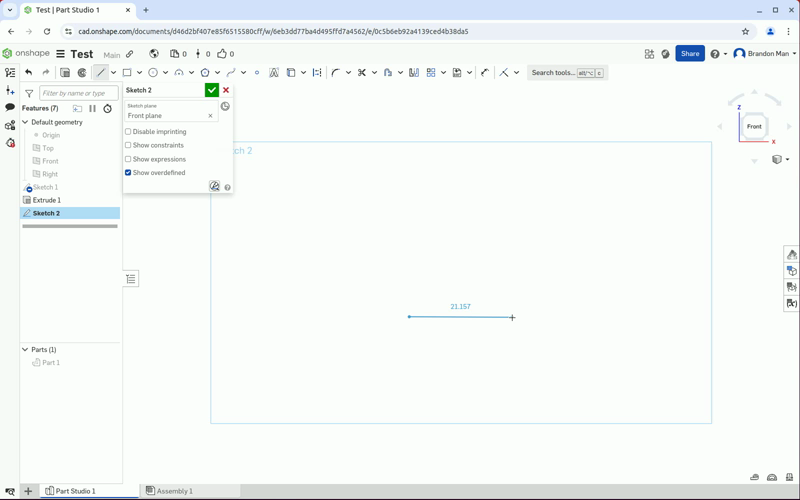
click(512, 317)
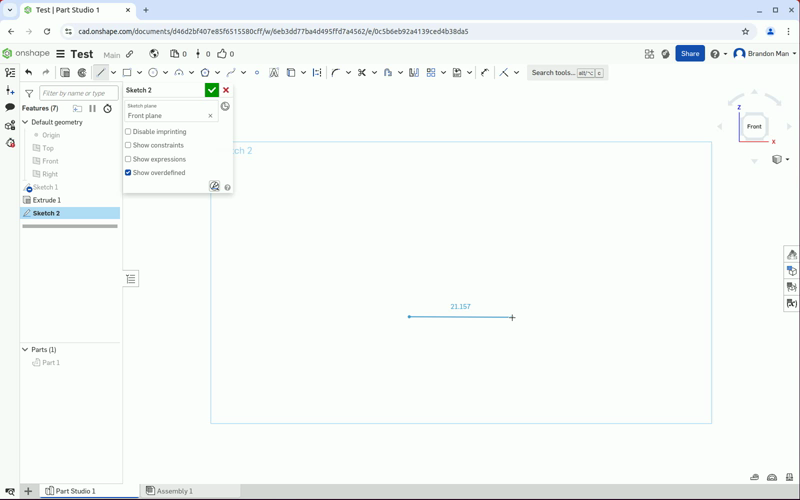
key_up(shift)
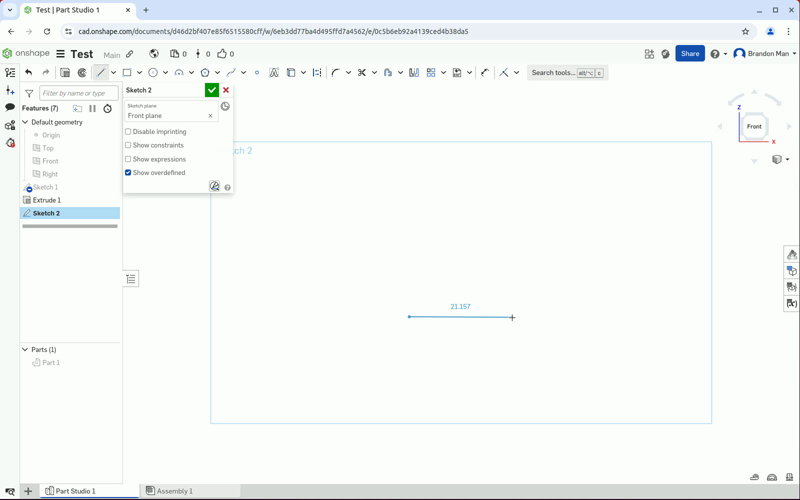
key_down(shift)
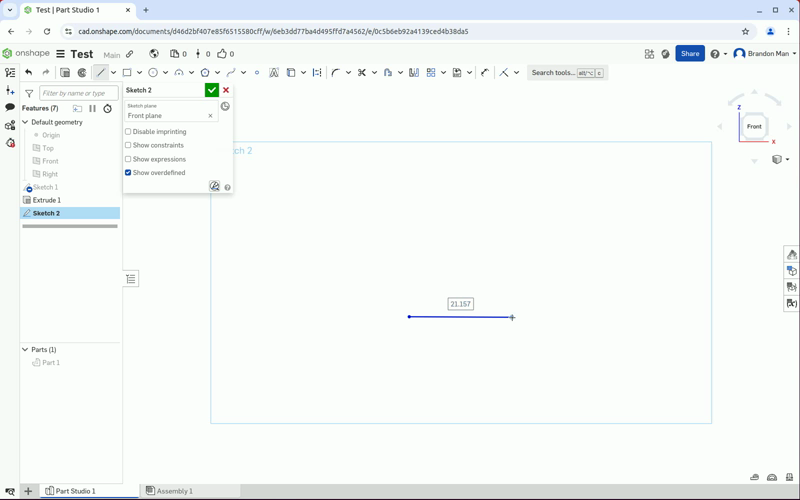
mouse_move(512, 232)
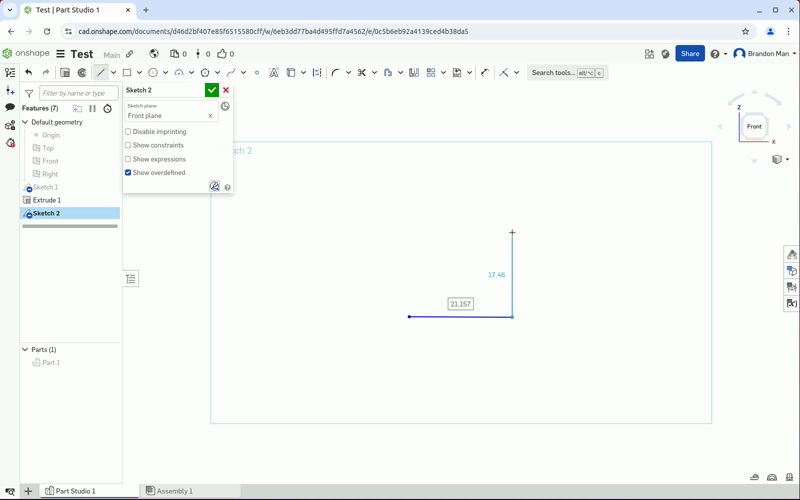
click(512, 232)
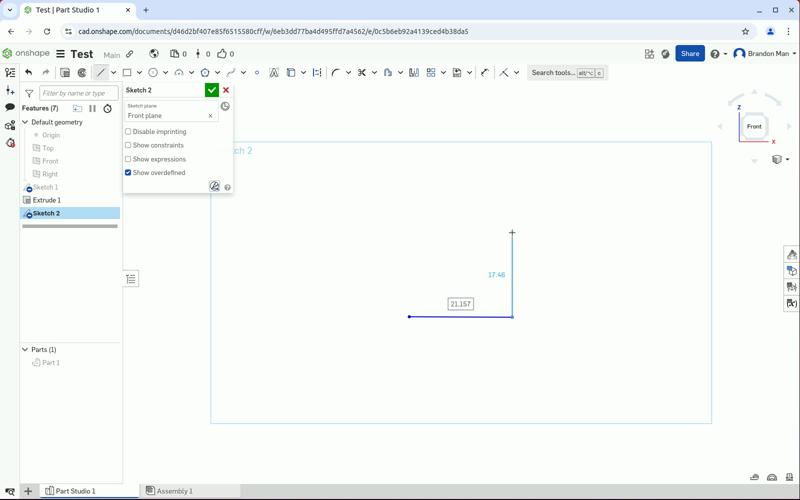
key_up(shift)
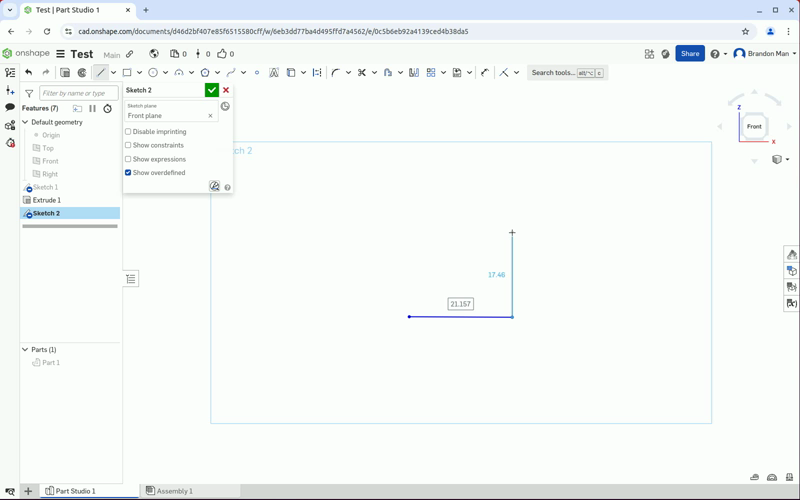
key_down(shift)
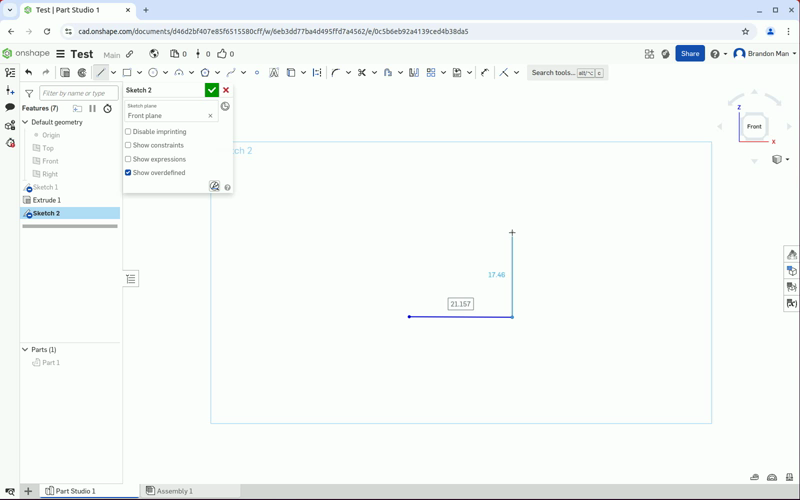
mouse_move(409, 232)
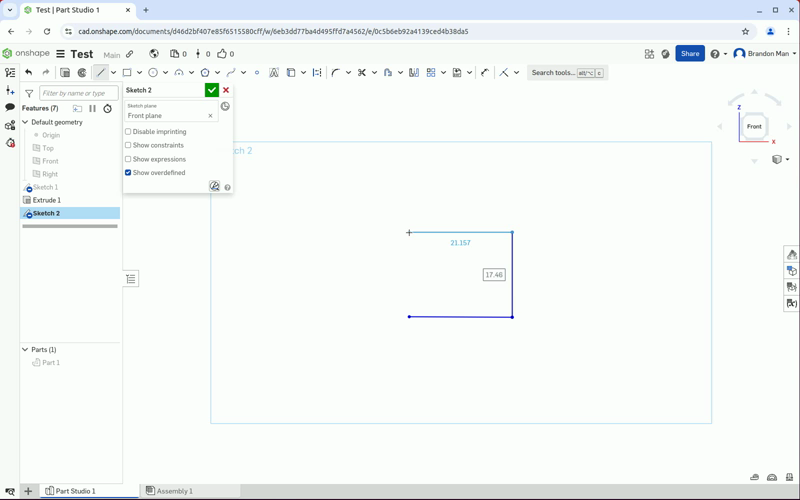
click(409, 232)
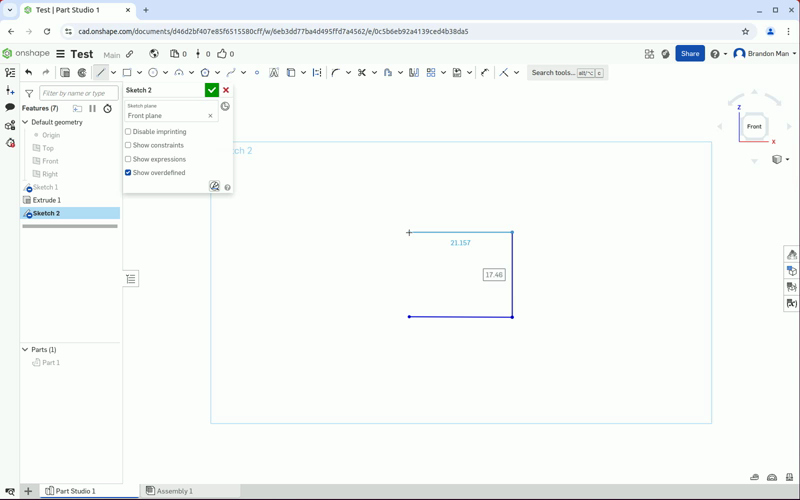
key_up(shift)
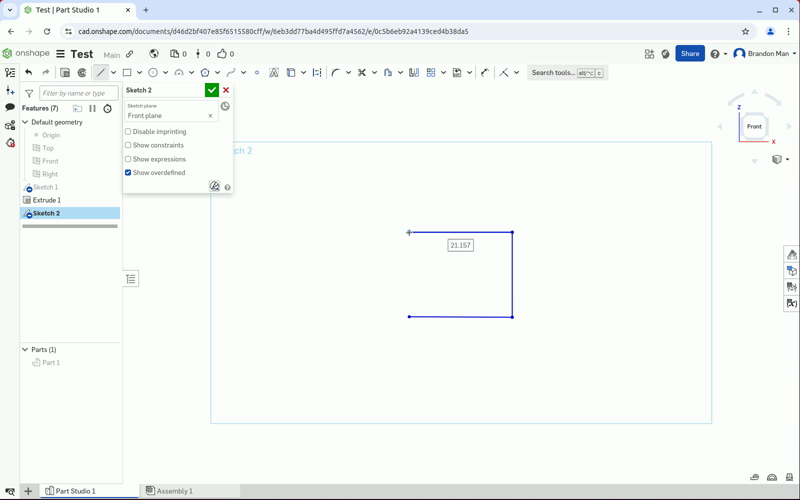
key_down(shift)
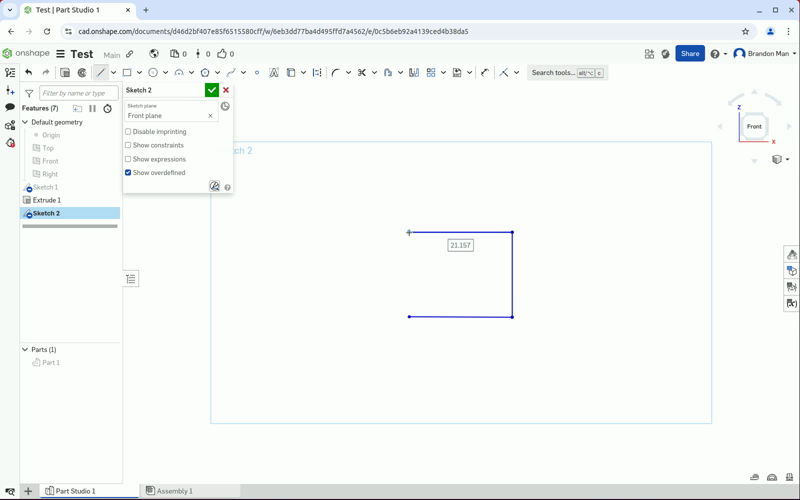
mouse_move(409, 316)
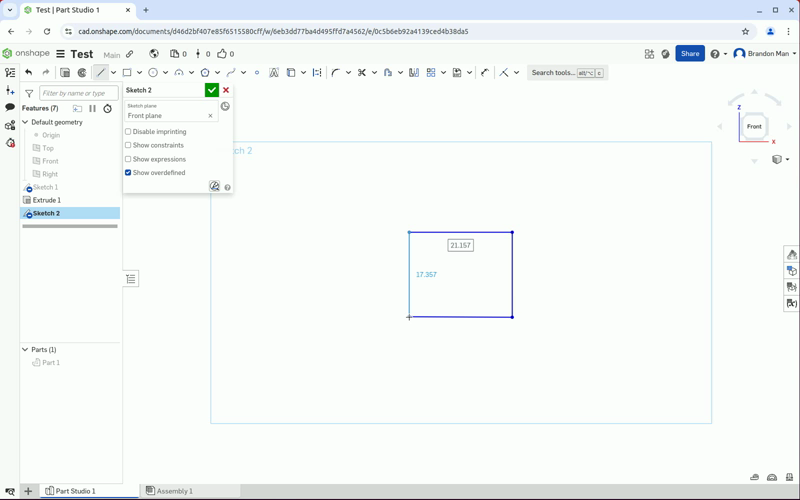
key_up(shift)
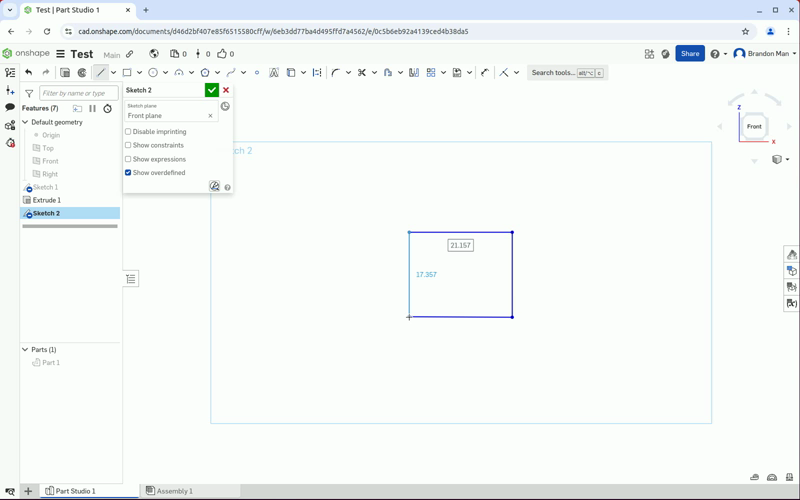
click(409, 316)
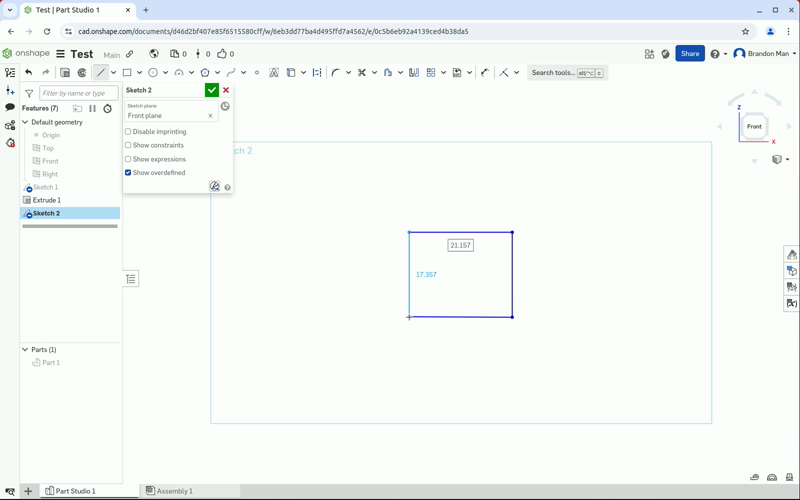
key(esc)
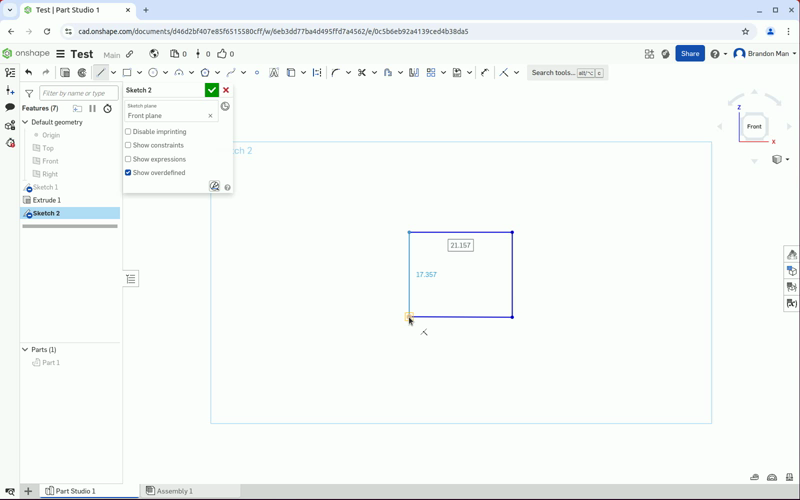
mouse_move(454, 284)
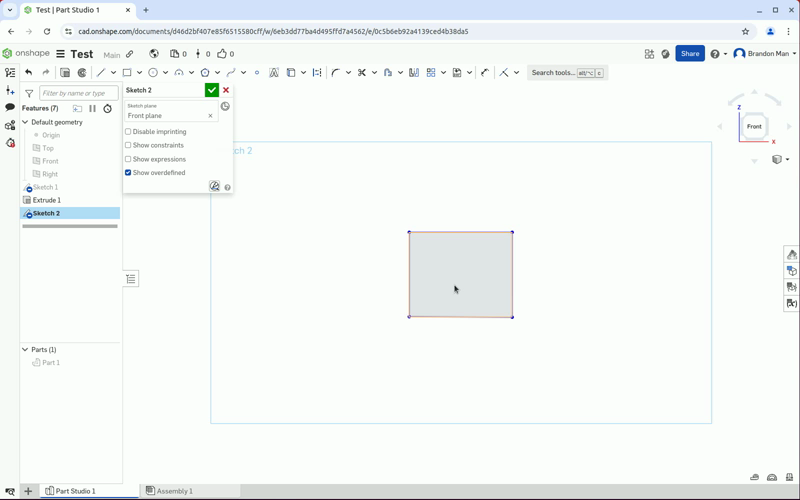
click(454, 284)
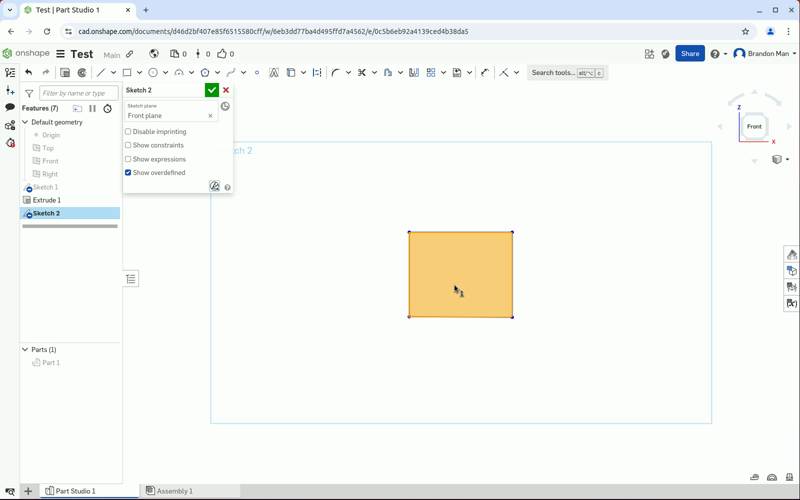
mouse_move(73, 352)
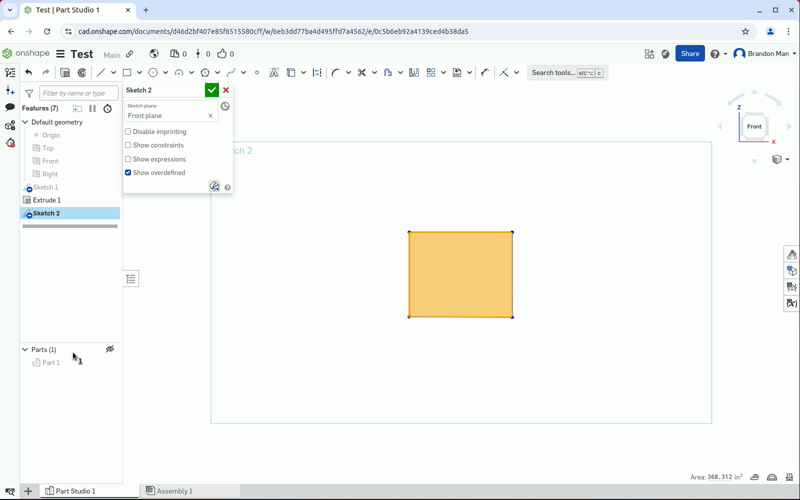
key(shift+y)
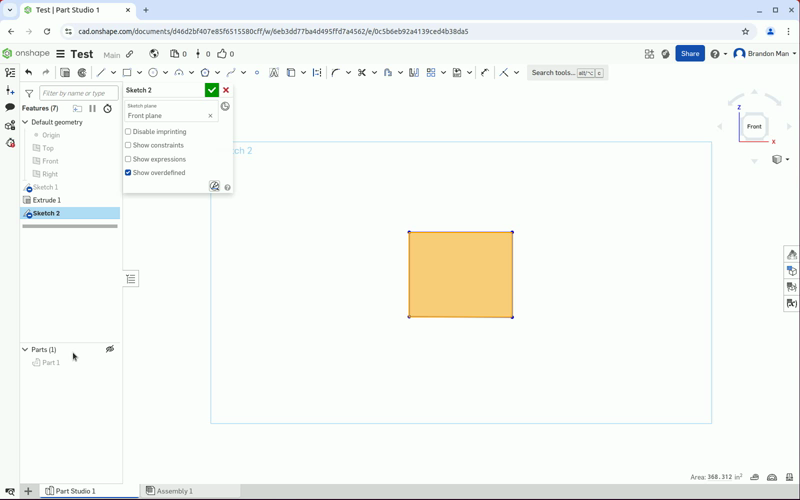
key(shift+e)
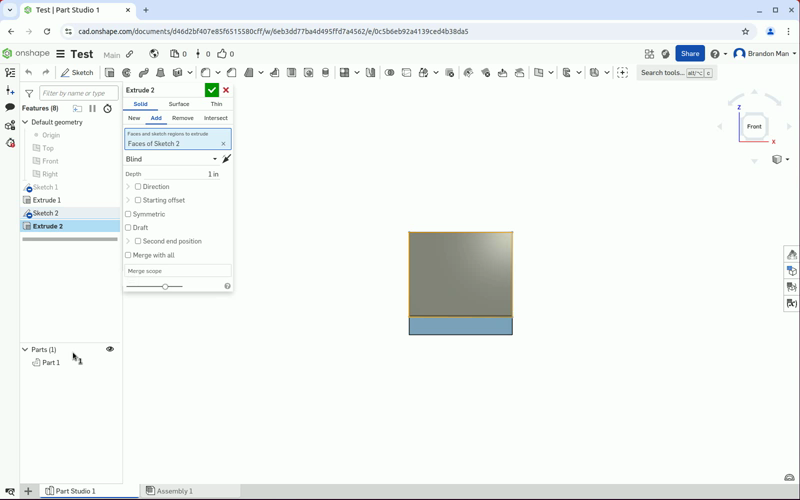
mouse_move(143, 106)
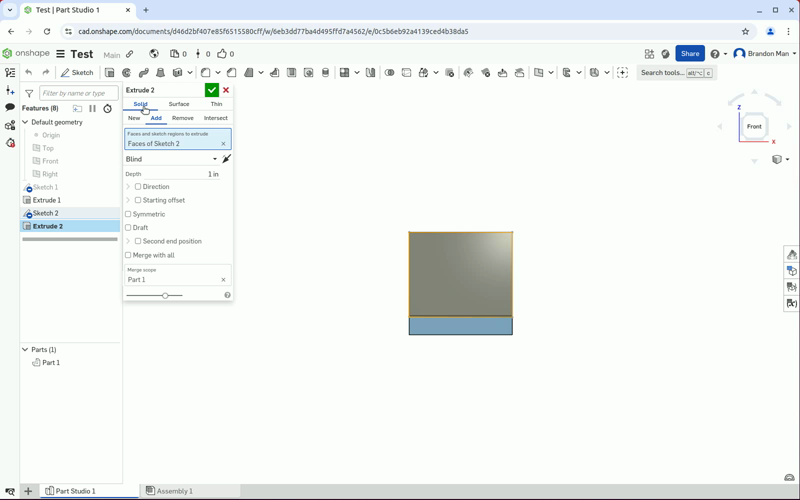
click(143, 106)
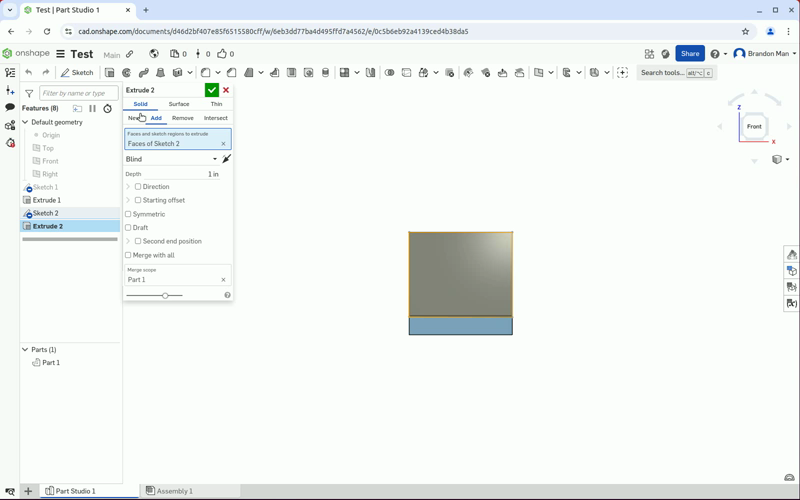
mouse_move(137, 120)
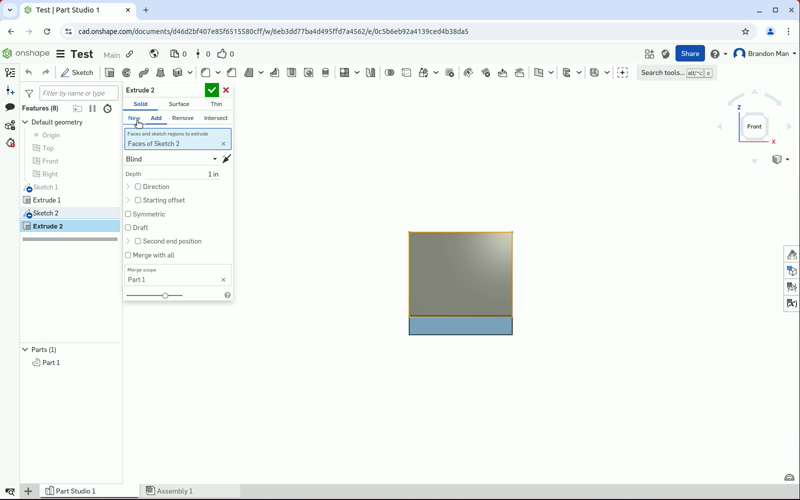
click(137, 120)
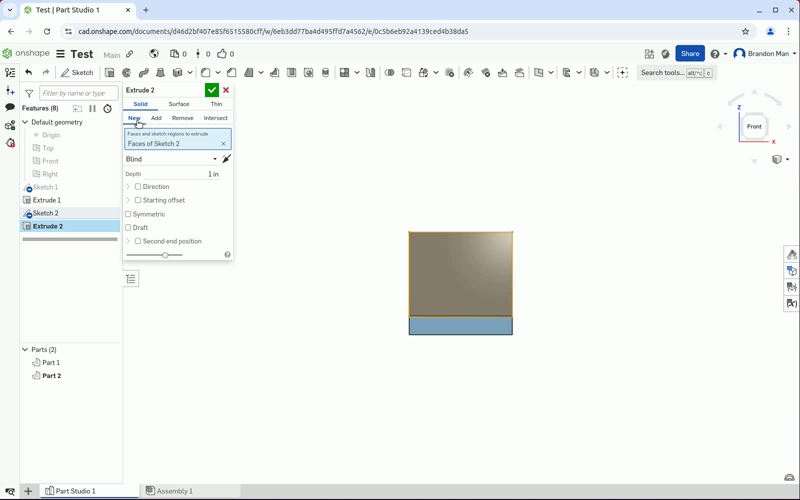
key(tab, 4)
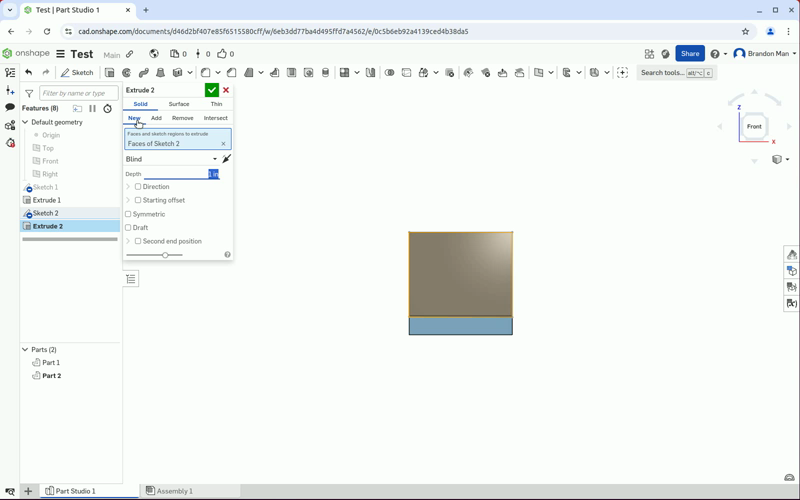
text(3.611)
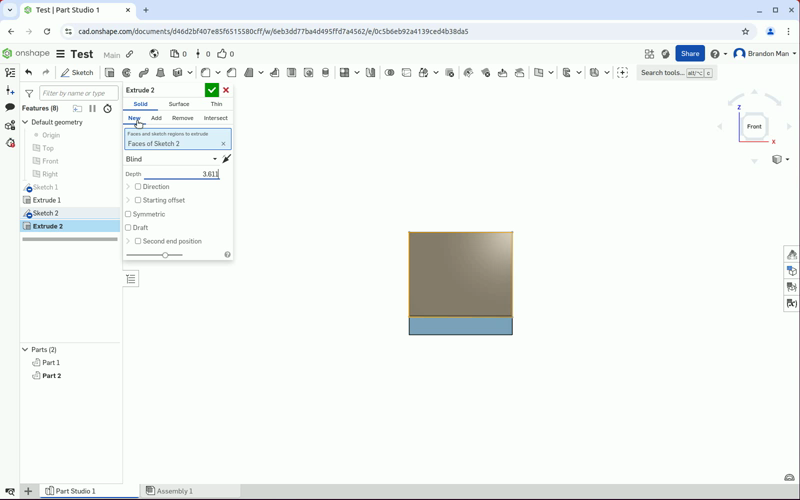
key(enter)
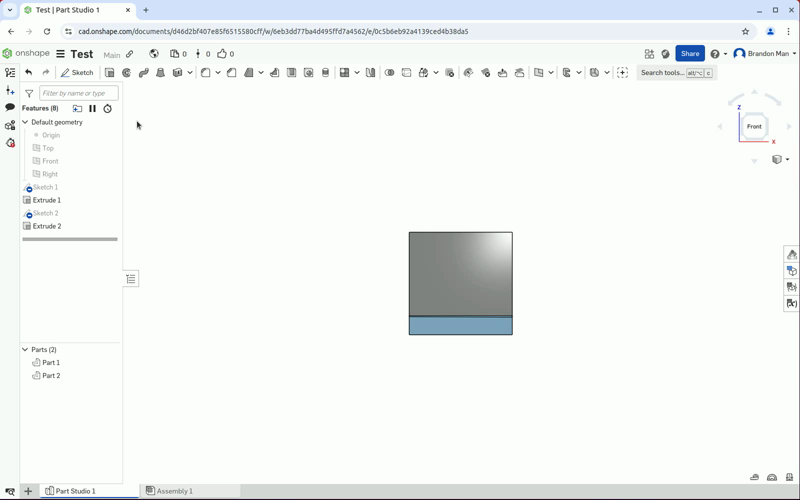
key(shift+h)
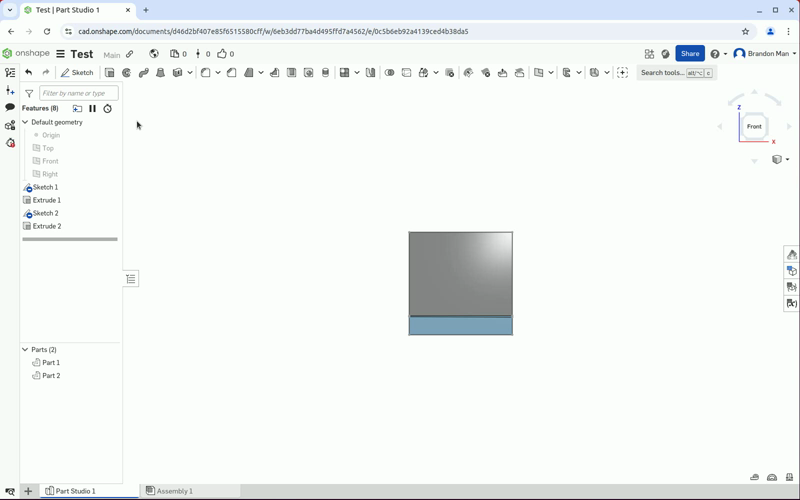
key(shift+h)
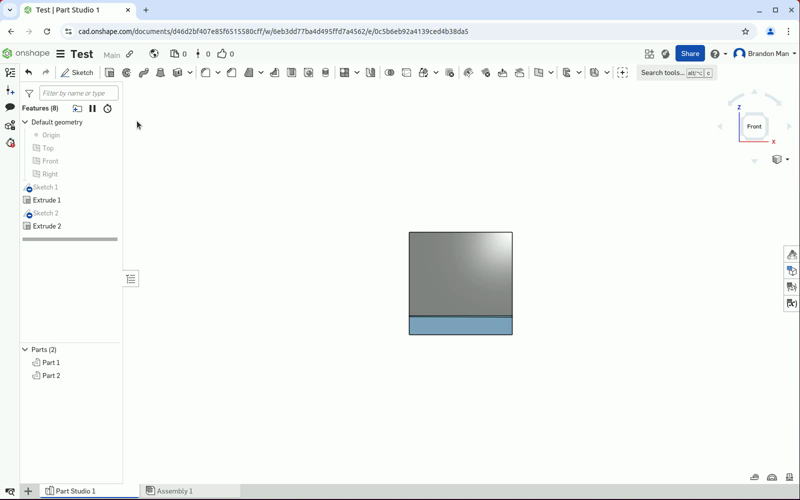
mouse_move(73, 189)
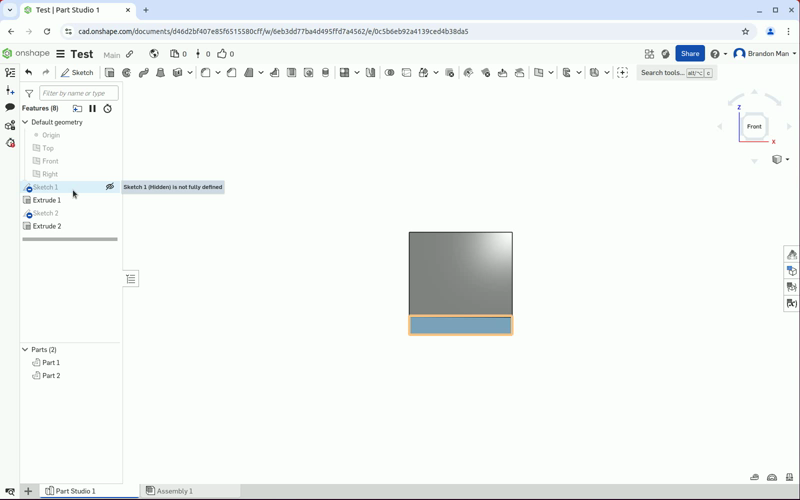
click(73, 189)
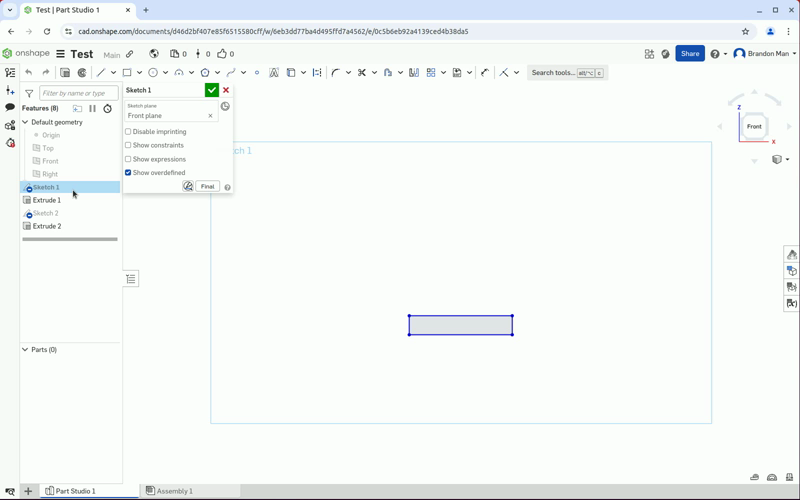
mouse_move(229, 92)
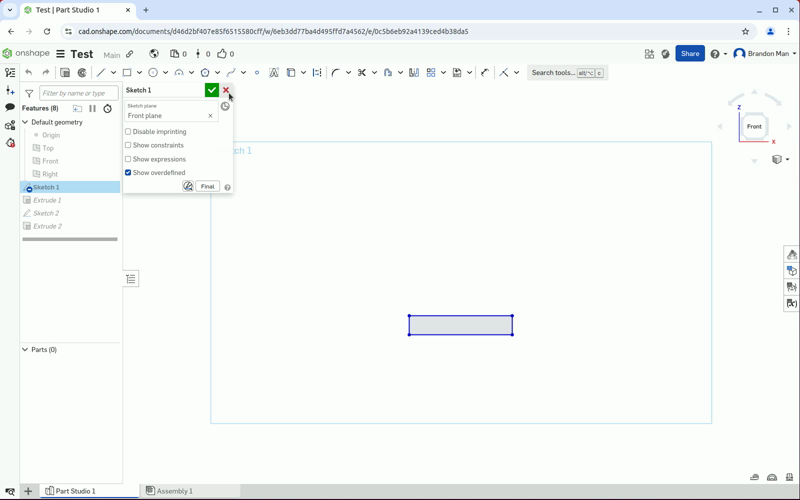
click(229, 92)
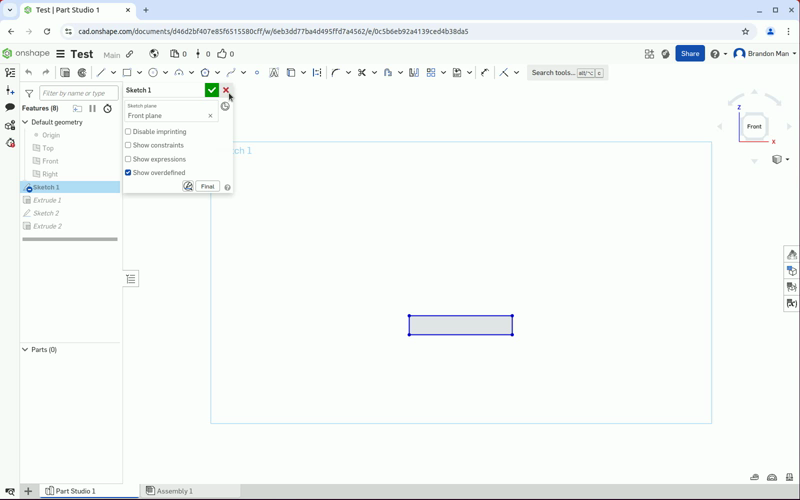
key(shift+s)
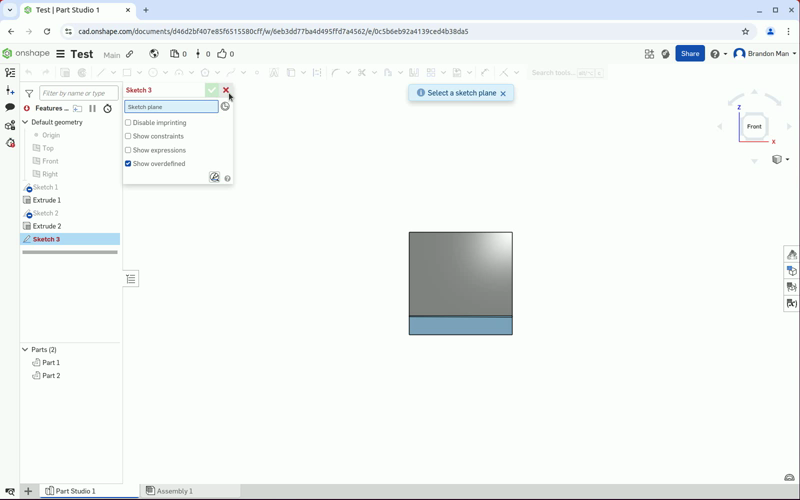
mouse_move(73, 163)
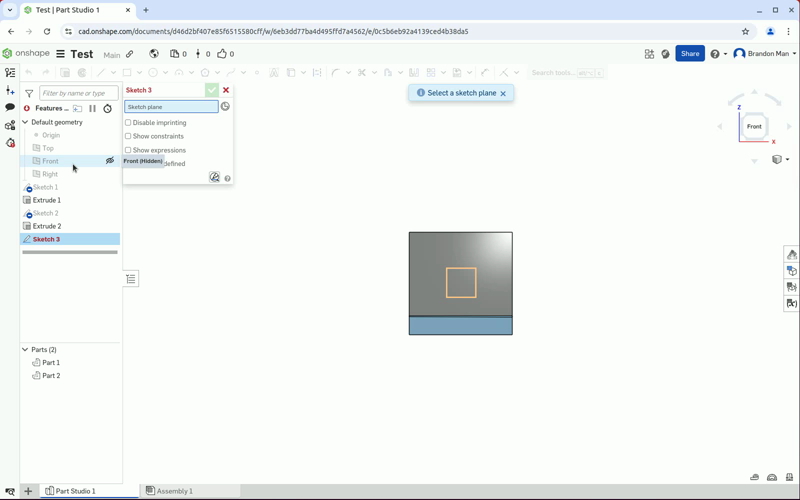
click(73, 163)
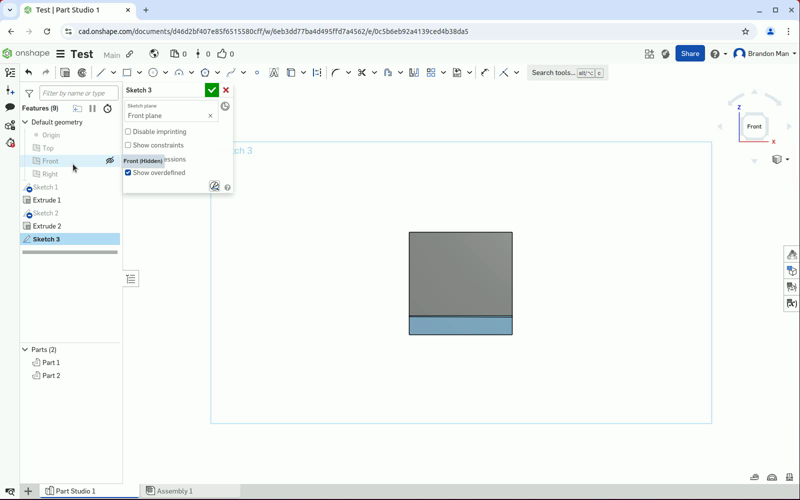
mouse_move(73, 352)
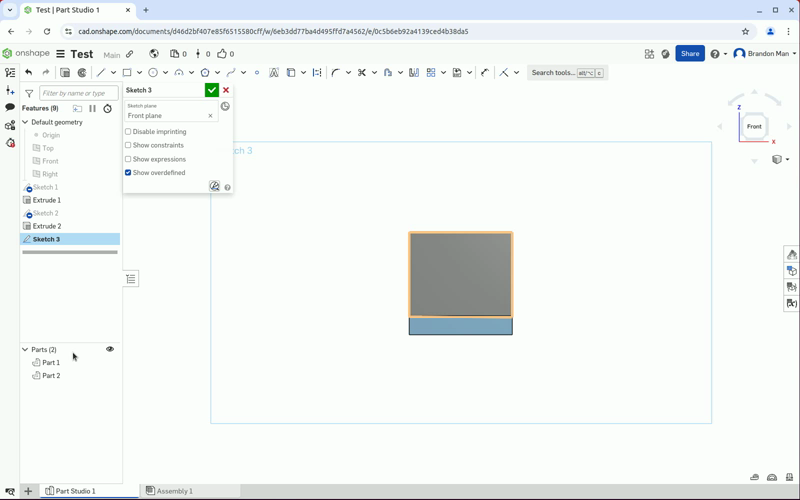
key(y)
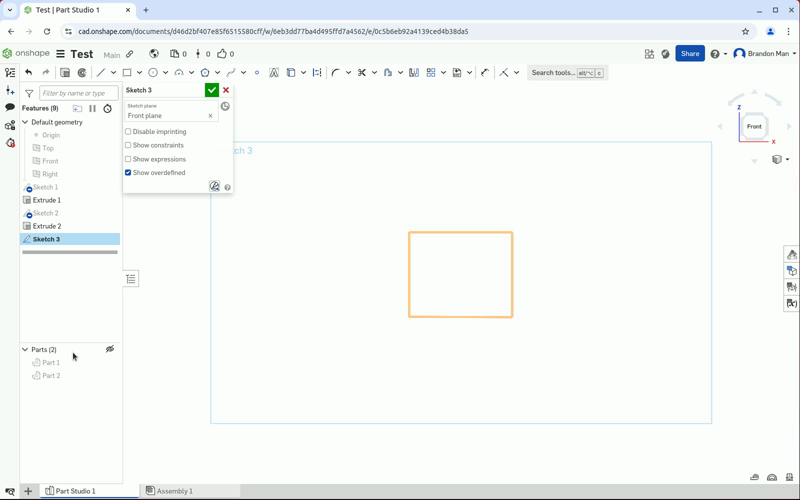
key(l)
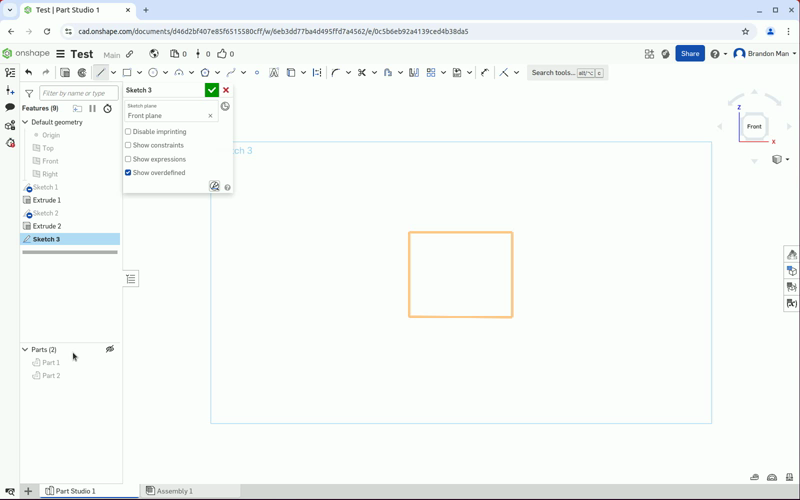
key_down(shift)
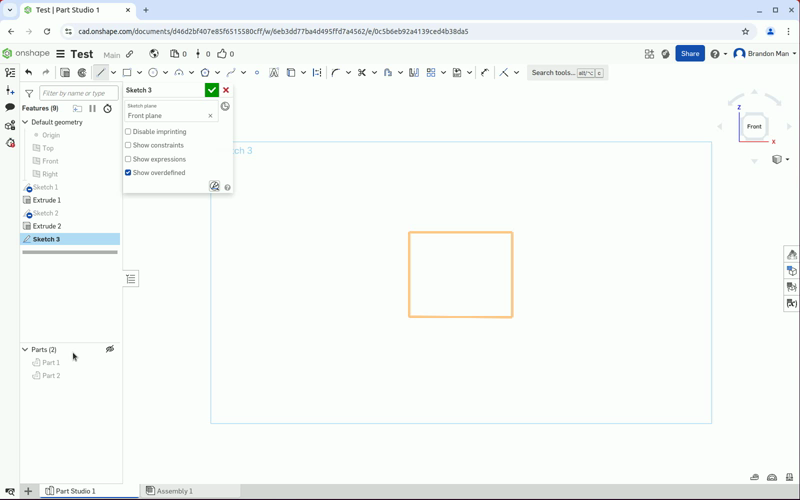
mouse_move(409, 334)
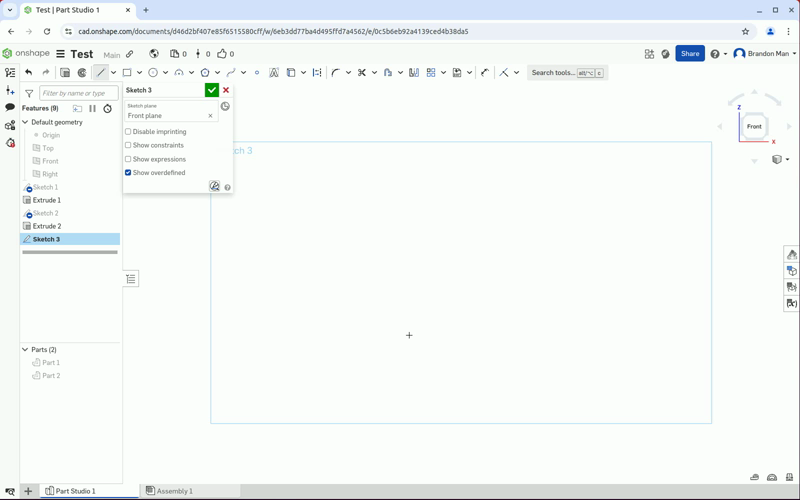
click(409, 334)
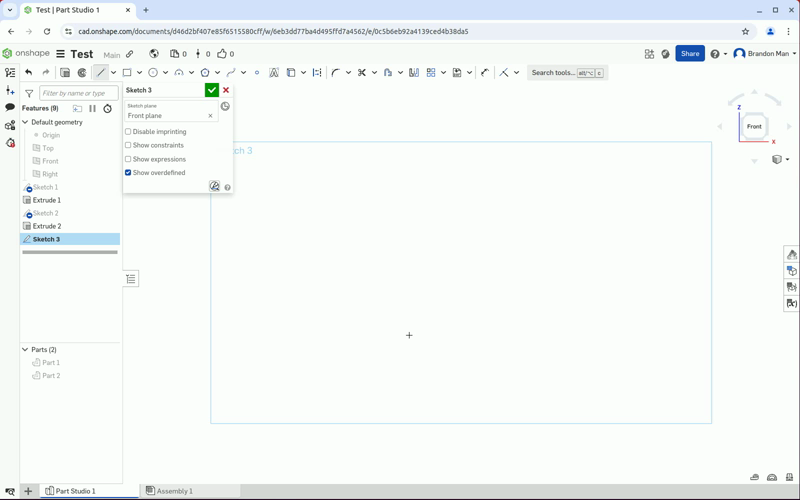
key_up(shift)
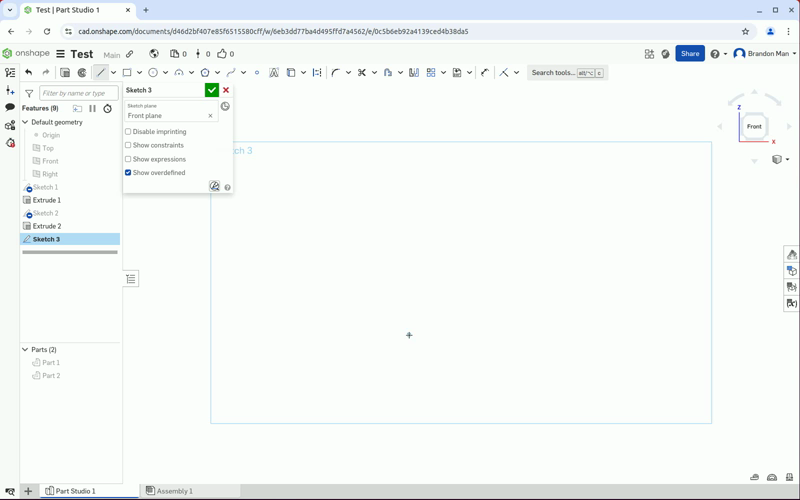
key_down(shift)
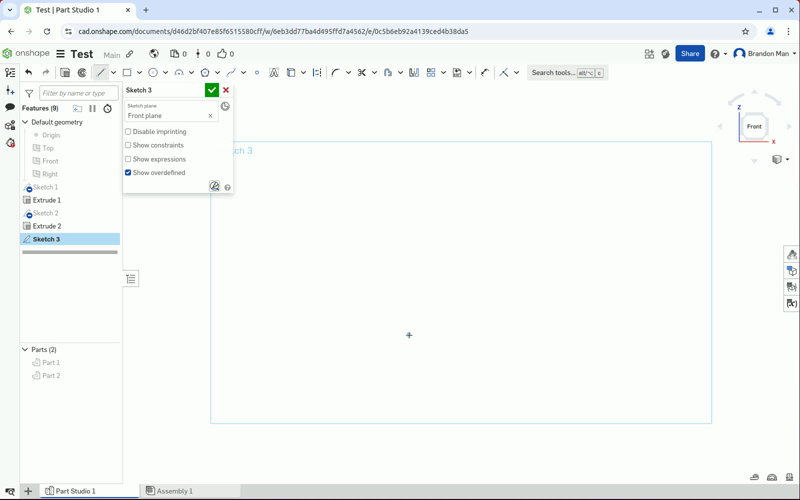
mouse_move(512, 334)
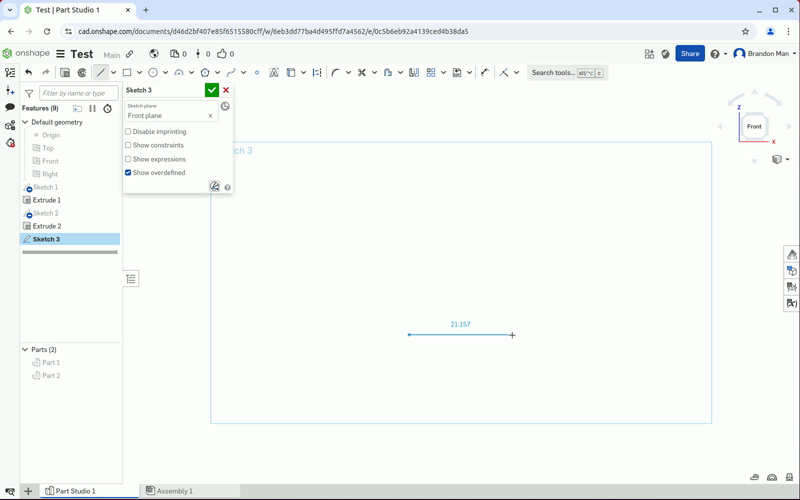
click(512, 334)
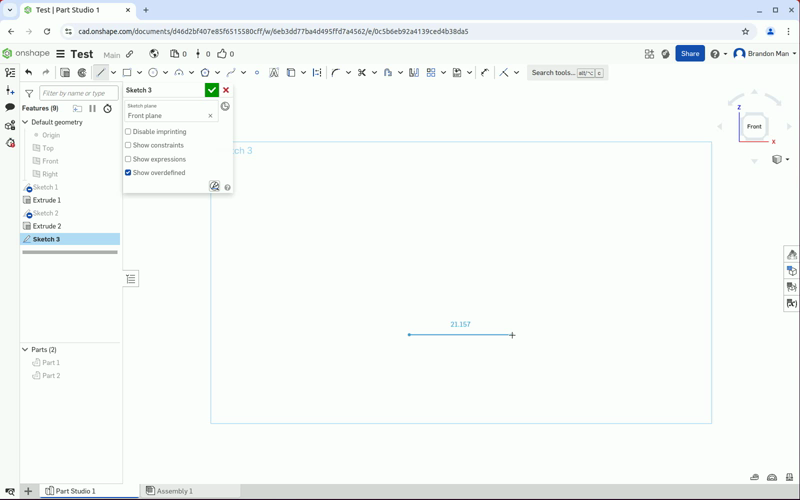
key_up(shift)
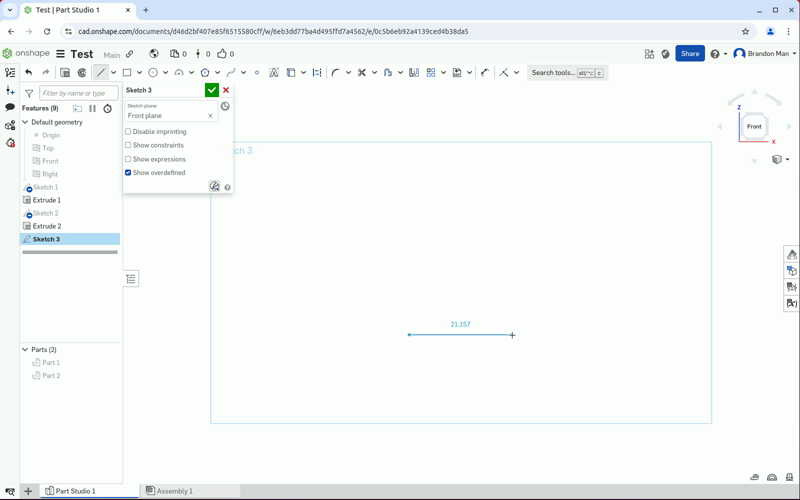
key_down(shift)
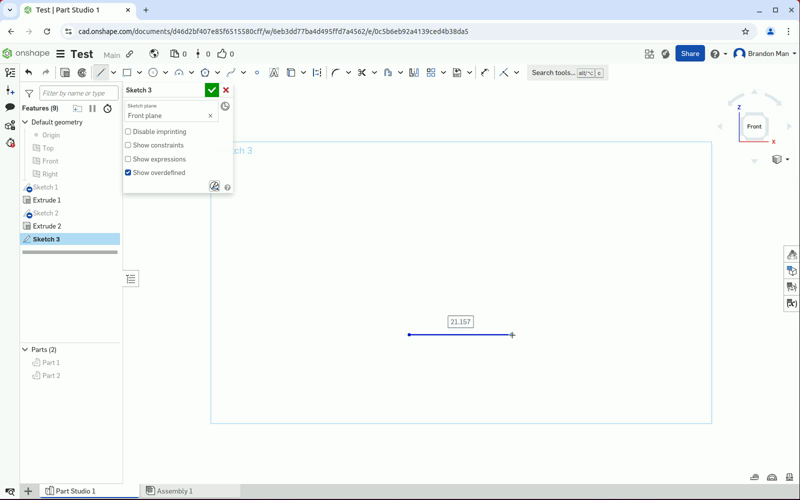
mouse_move(542, 334)
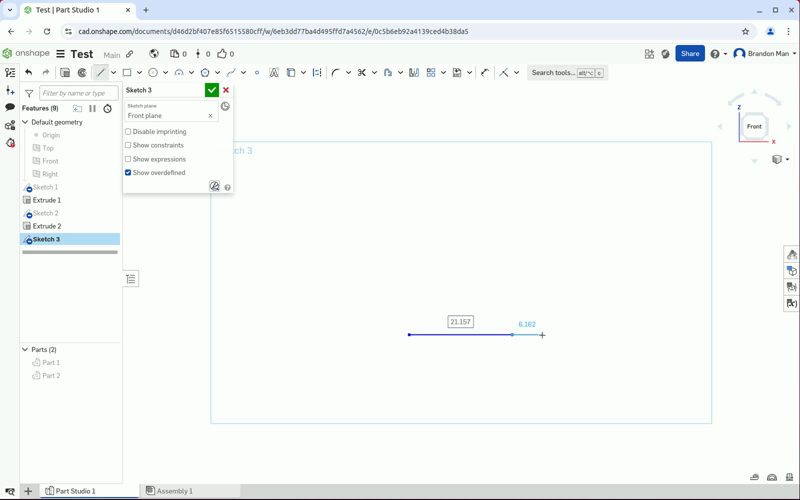
mouse_move(512, 315)
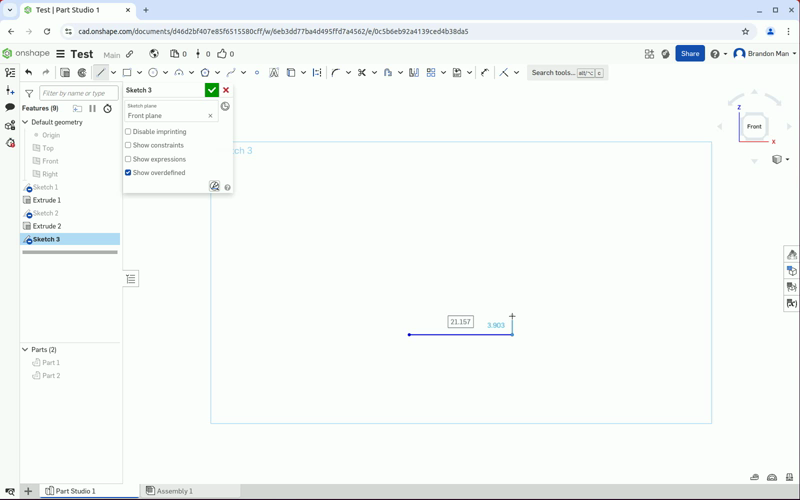
click(512, 315)
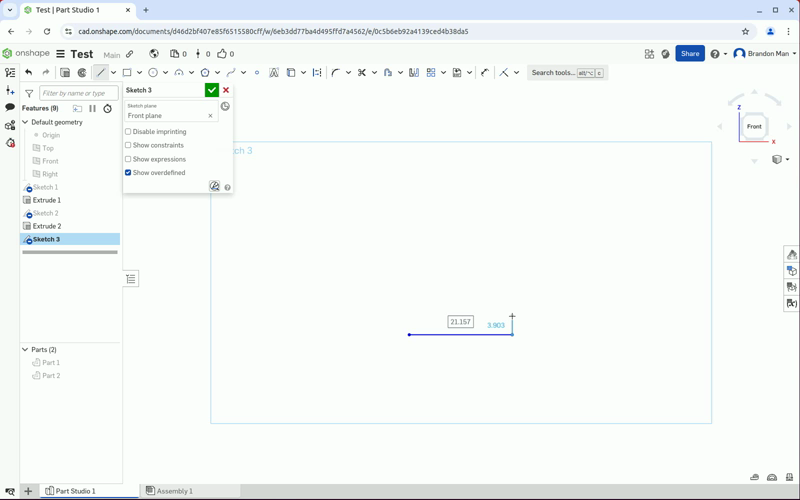
key_up(shift)
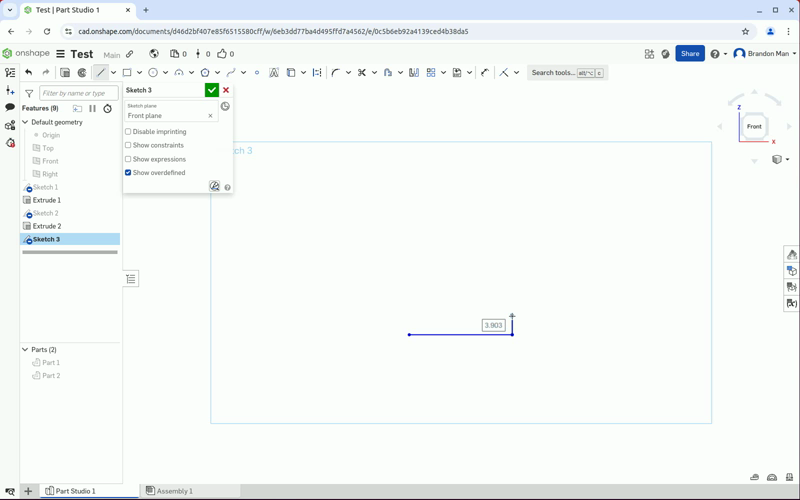
key_down(shift)
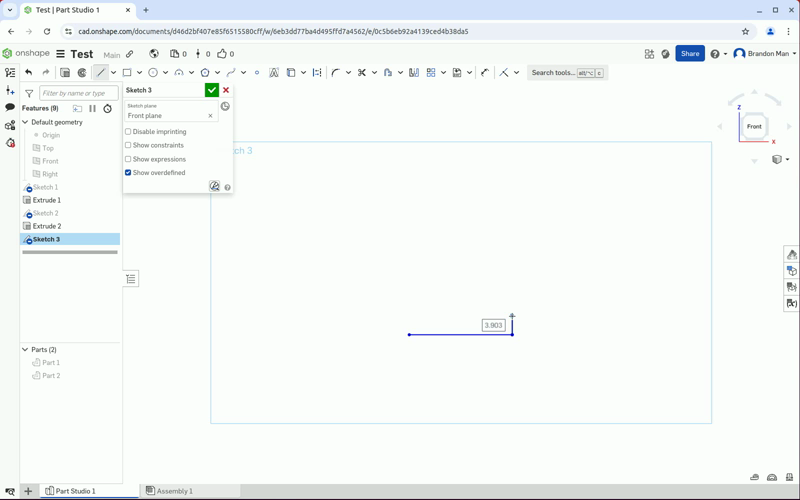
mouse_move(409, 315)
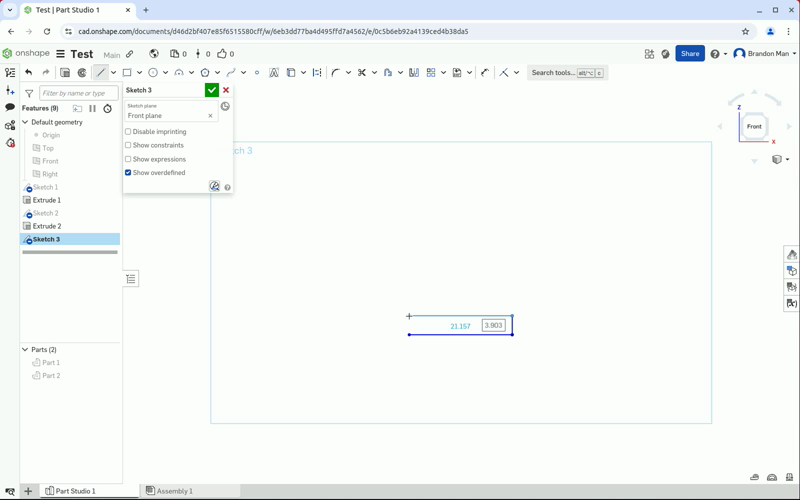
click(409, 315)
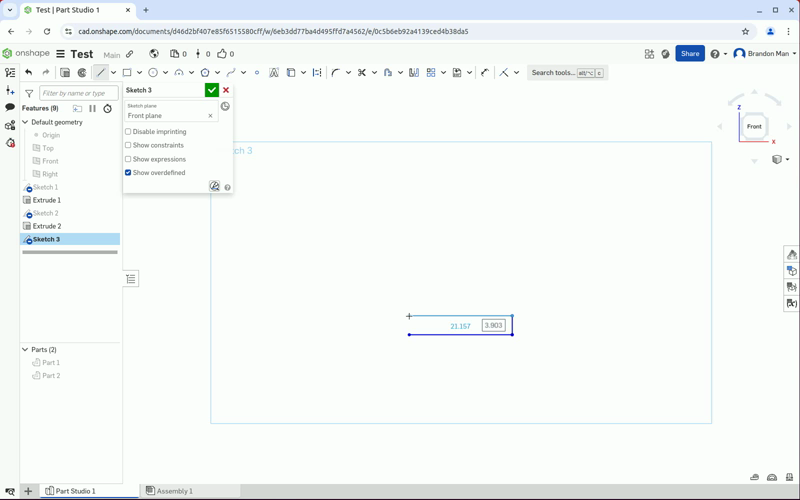
key_up(shift)
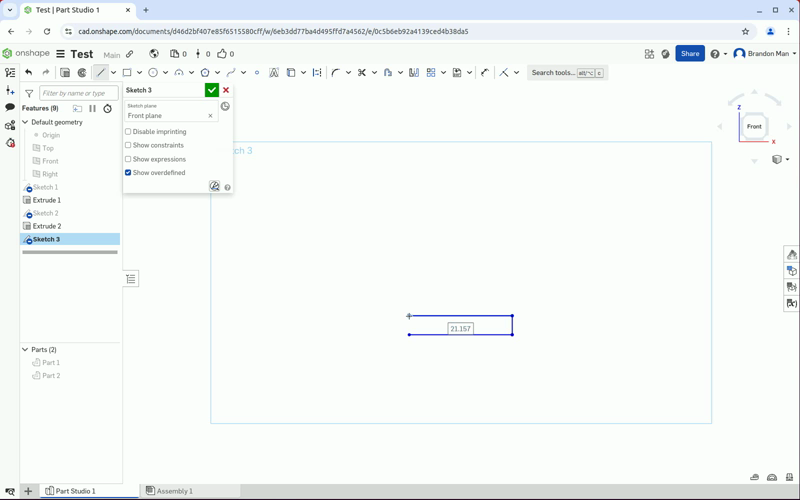
mouse_move(439, 315)
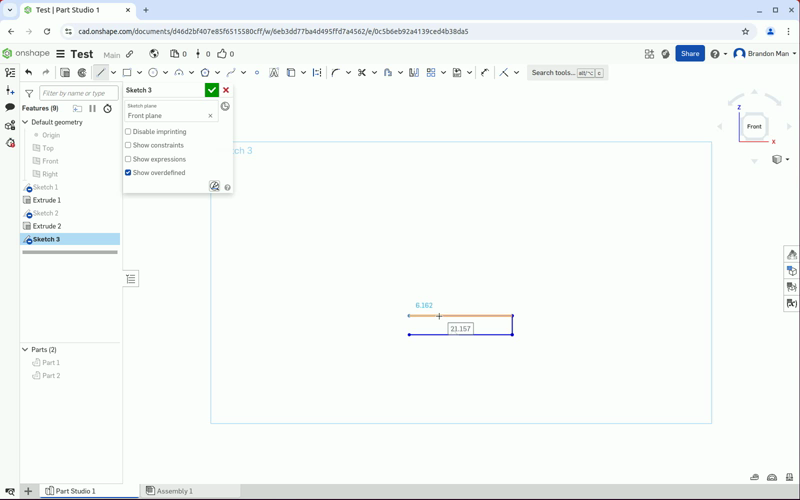
key_down(shift)
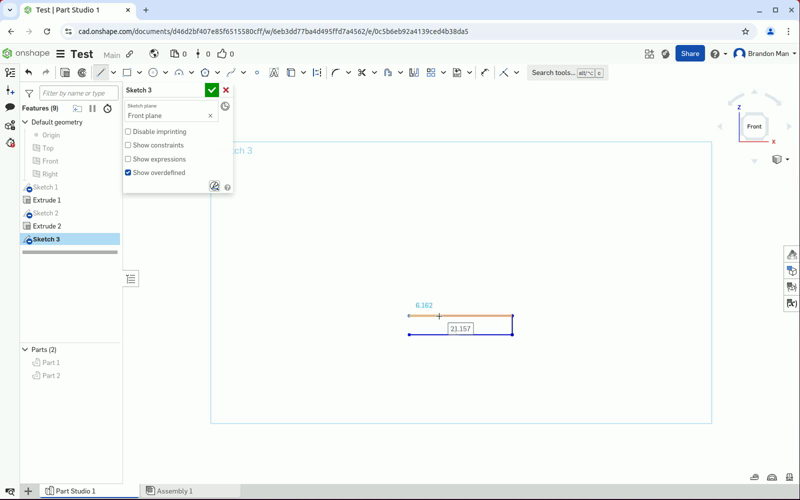
mouse_move(409, 334)
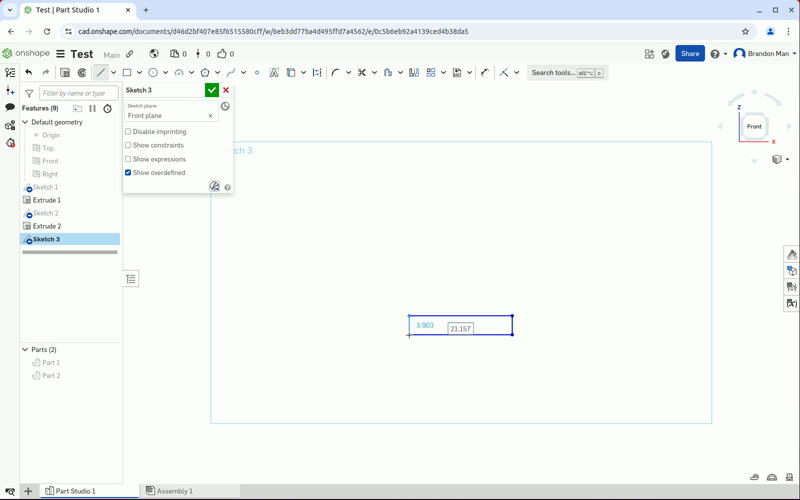
key_up(shift)
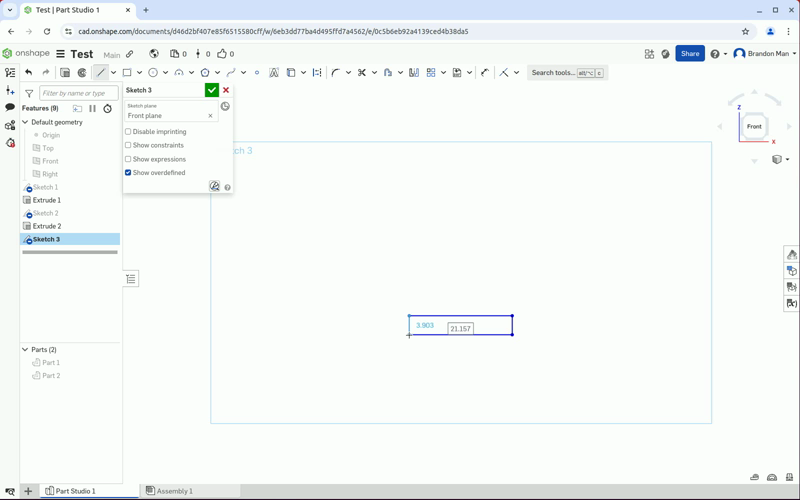
click(409, 334)
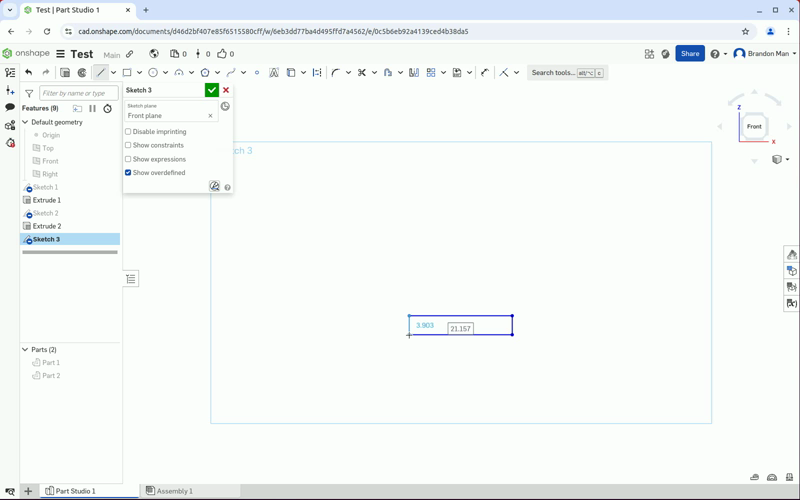
key(esc)
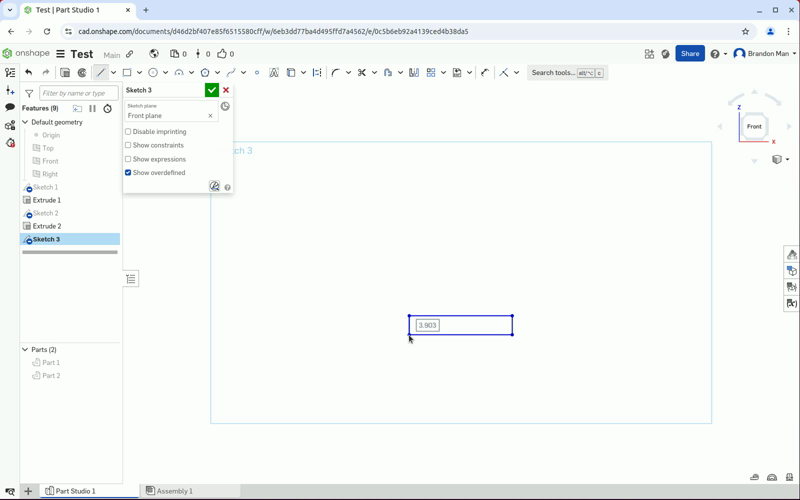
mouse_move(454, 331)
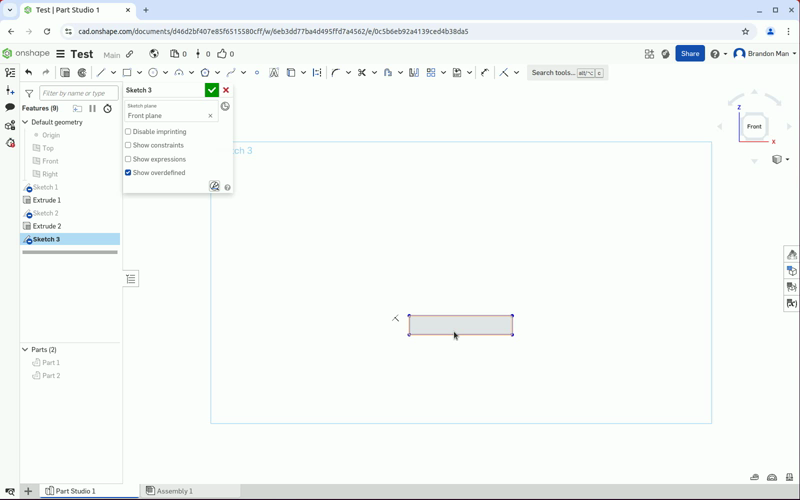
click(454, 331)
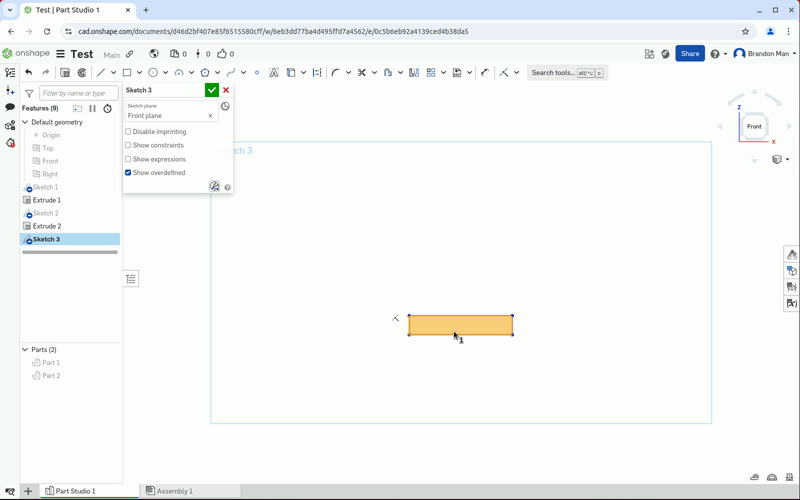
mouse_move(73, 352)
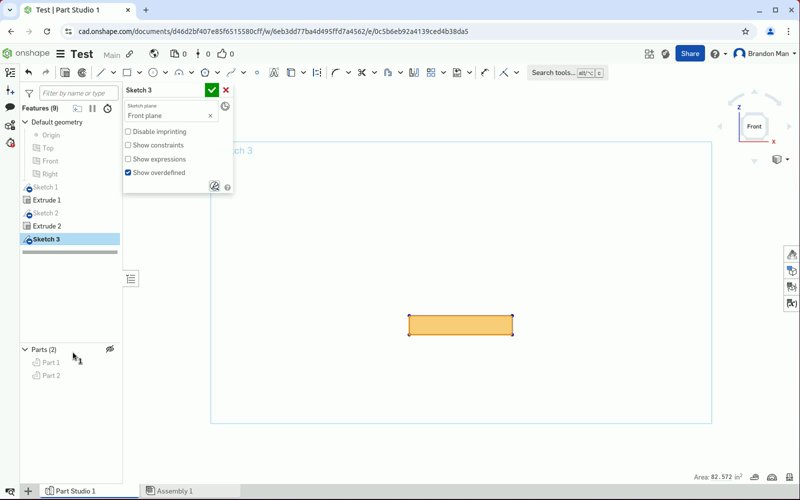
key(shift+y)
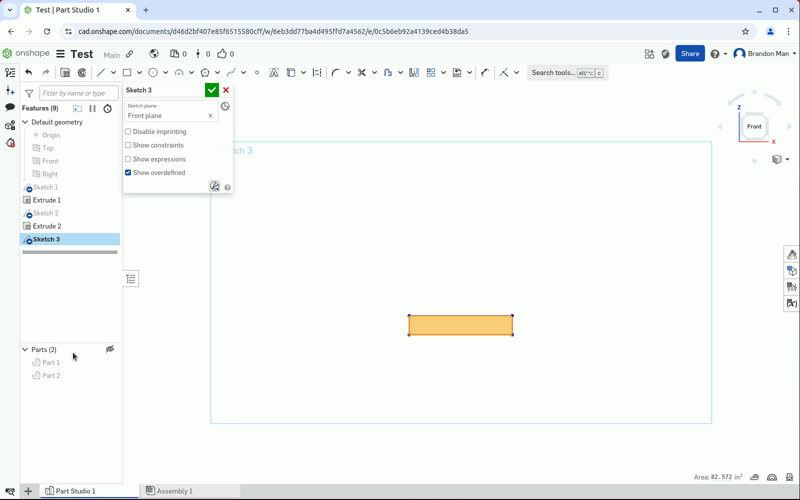
key(shift+e)
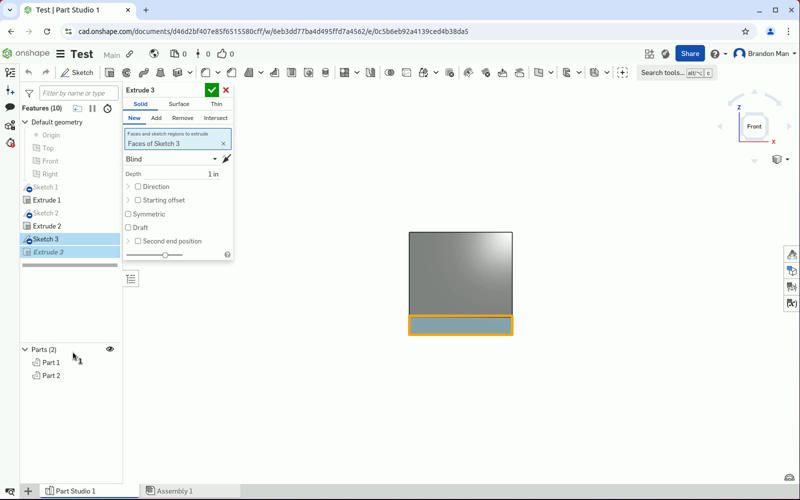
mouse_move(143, 106)
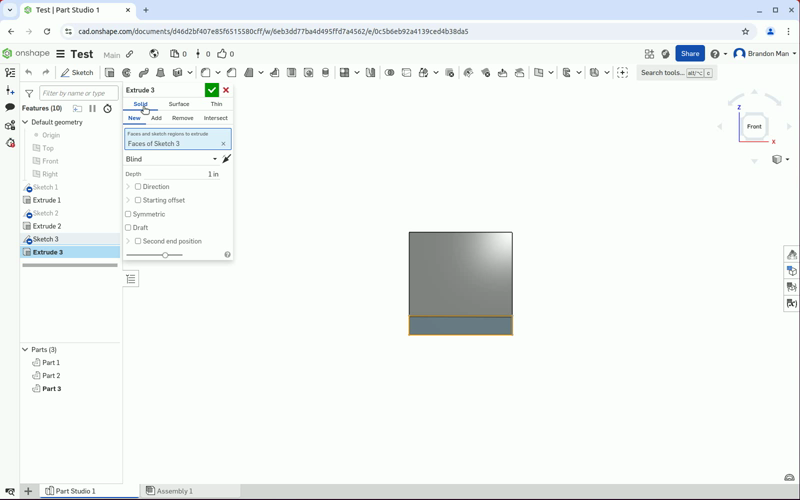
click(143, 106)
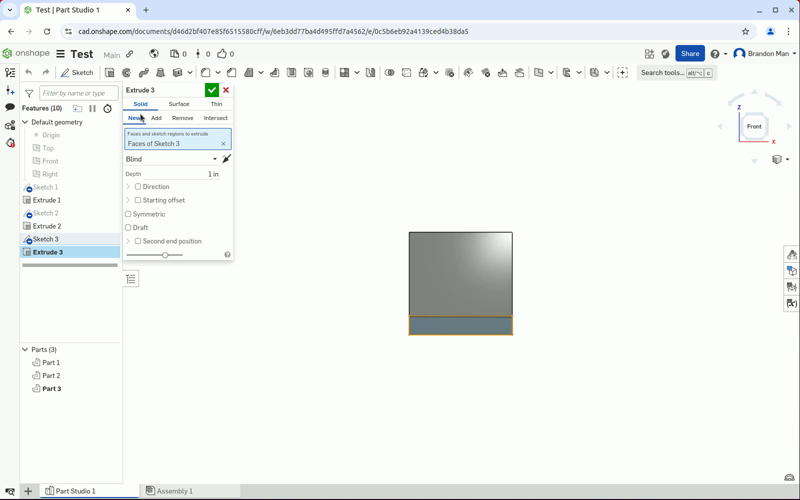
mouse_move(137, 120)
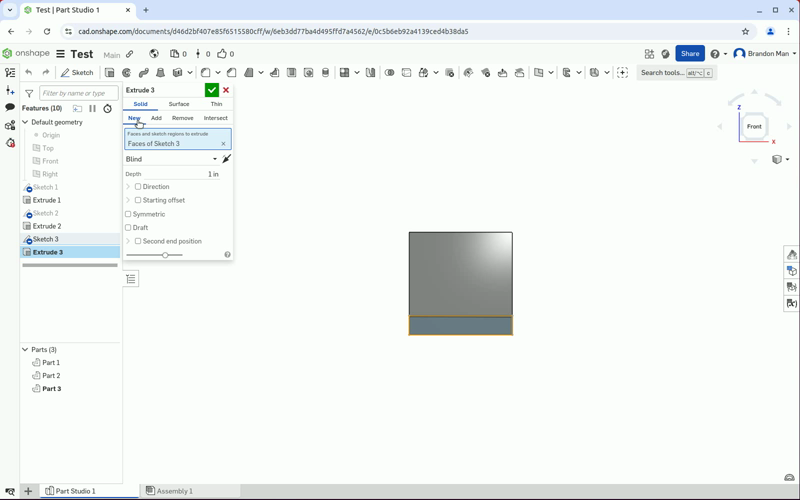
click(137, 120)
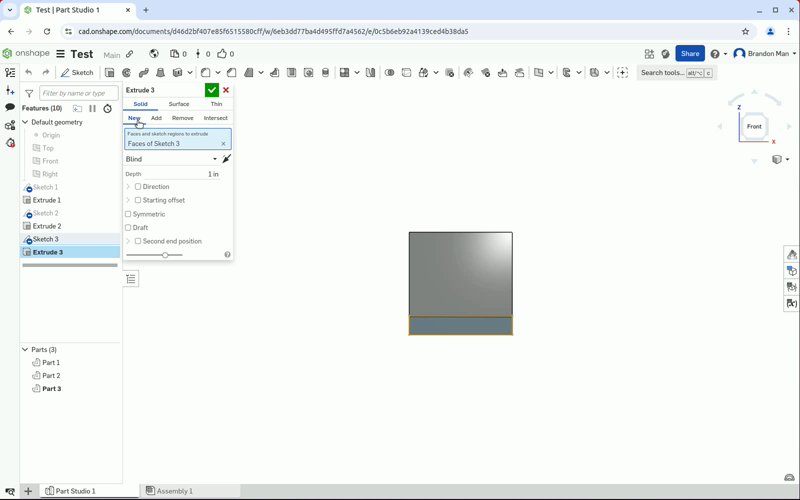
key(tab, 4)
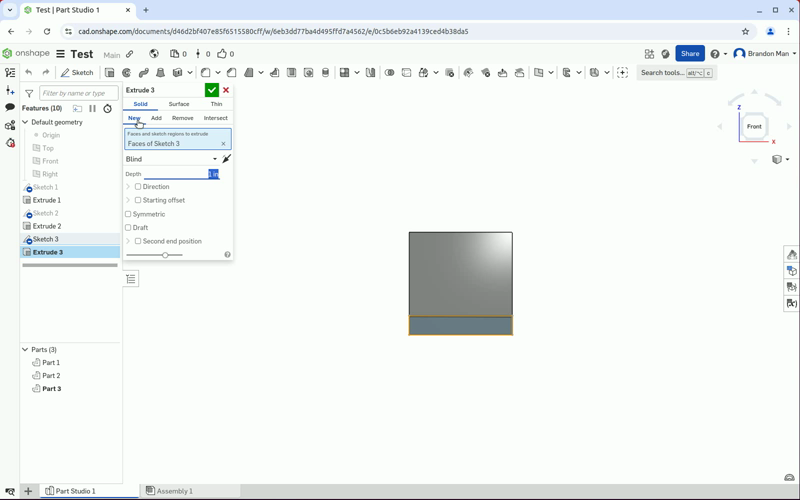
text(23.108)
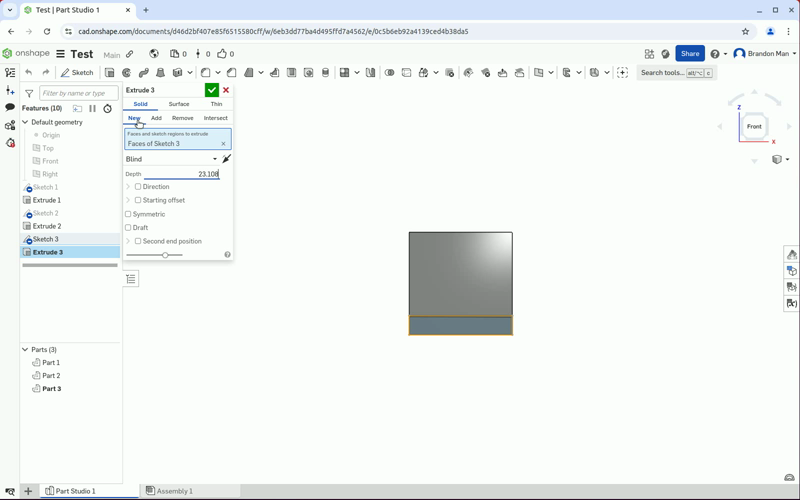
key(enter)
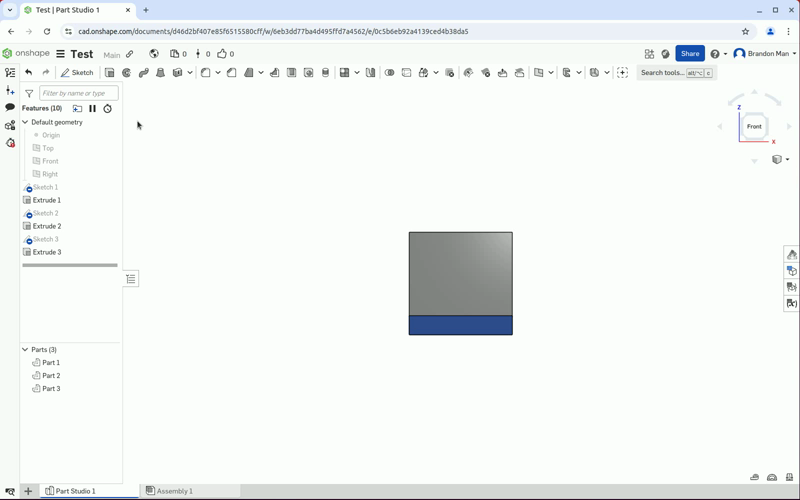
key(shift+h)
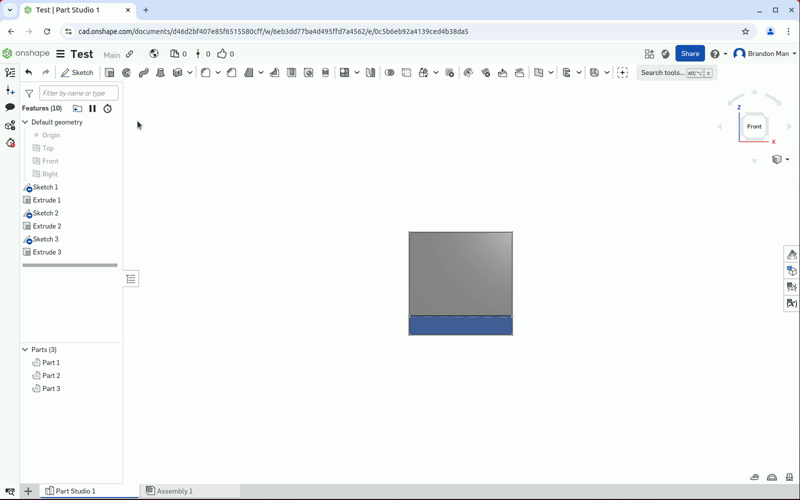
key(shift+h)
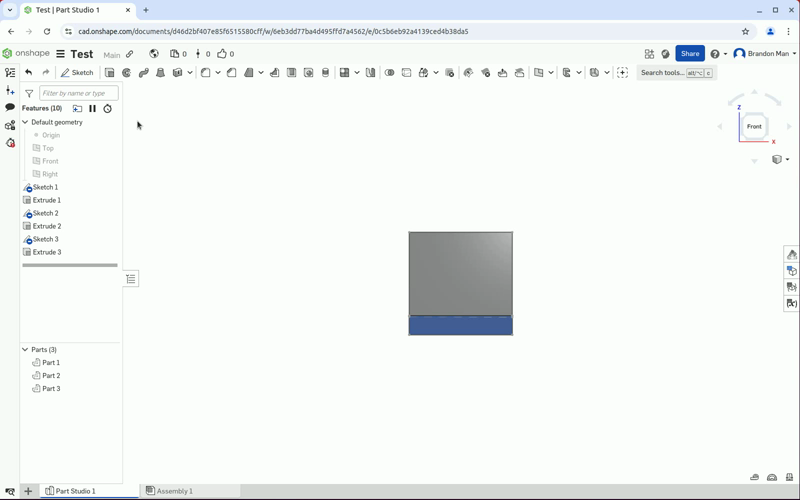
key(shift+7)
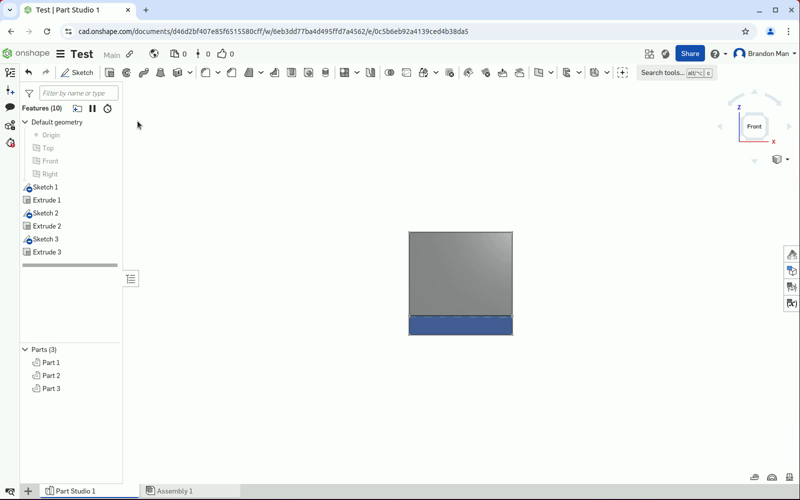
key(left, 2)
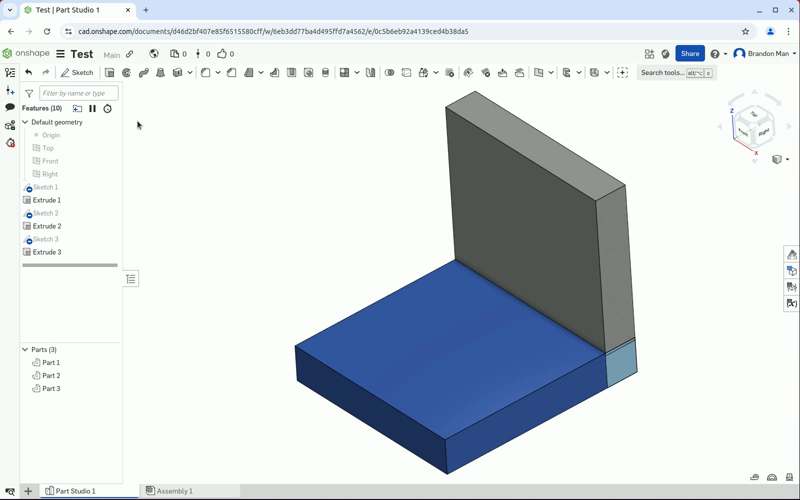
key(down, 2)
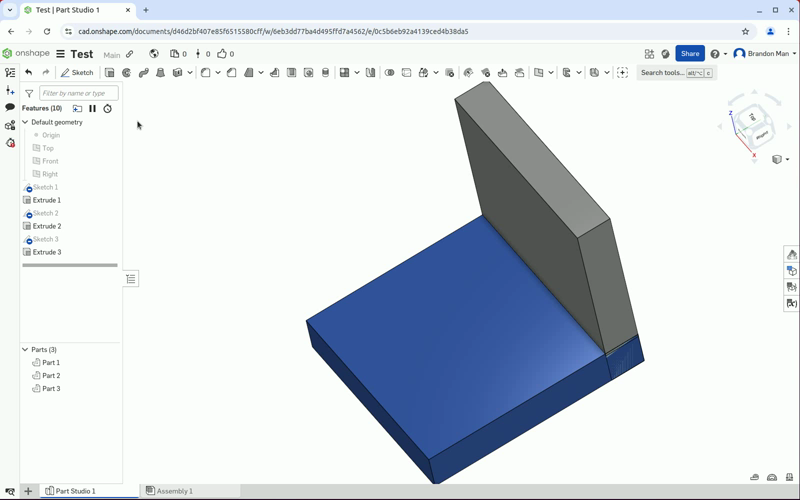
key(up, 2)
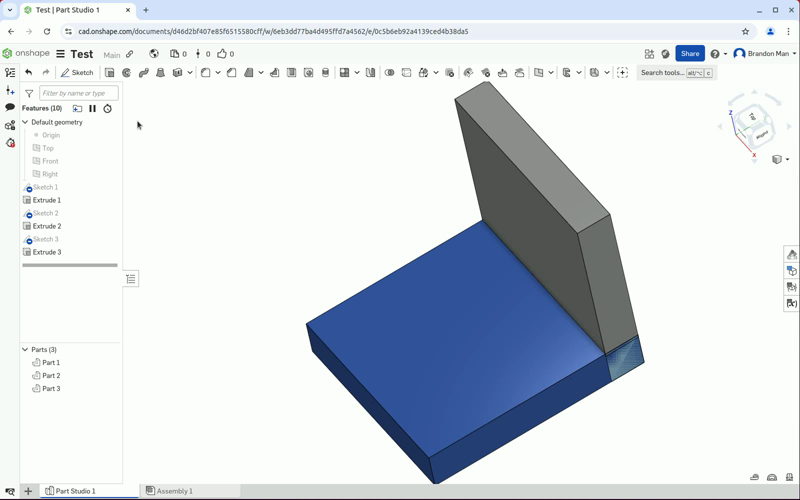
key(right, 2)
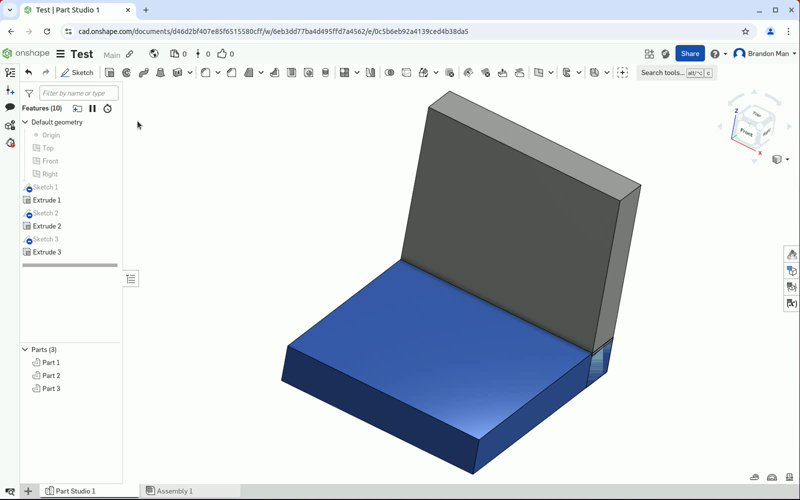
mouse_move(73, 189)
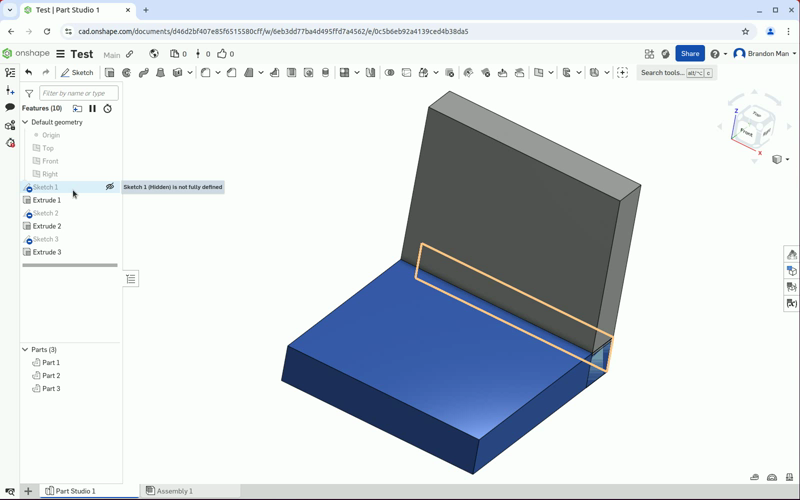
click(73, 189)